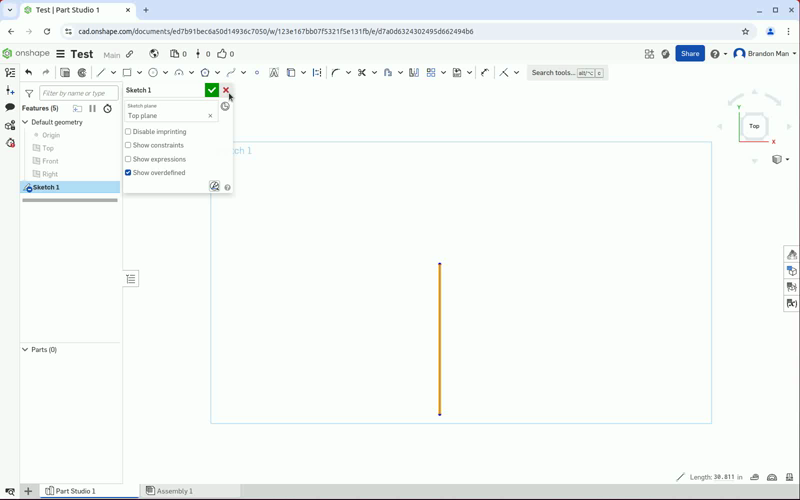
key(shift+h)
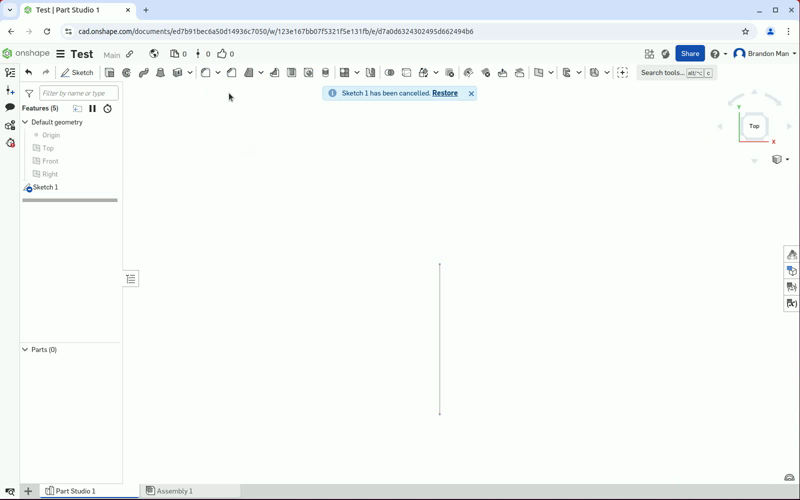
key(shift+s)
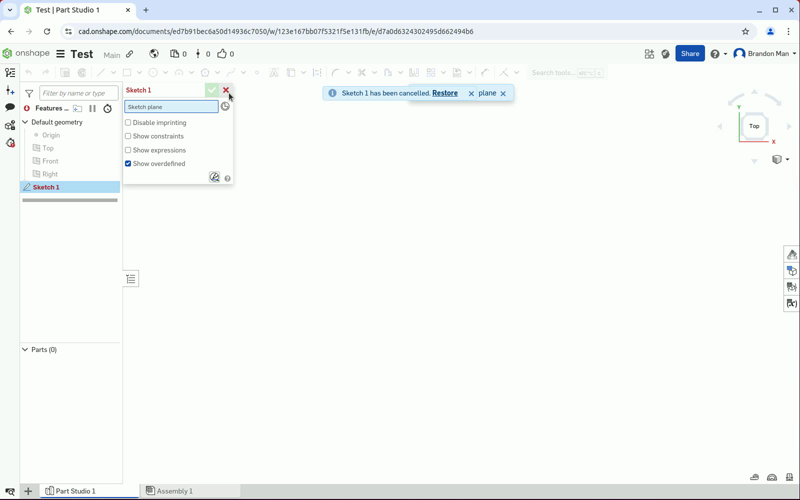
mouse_move(73, 150)
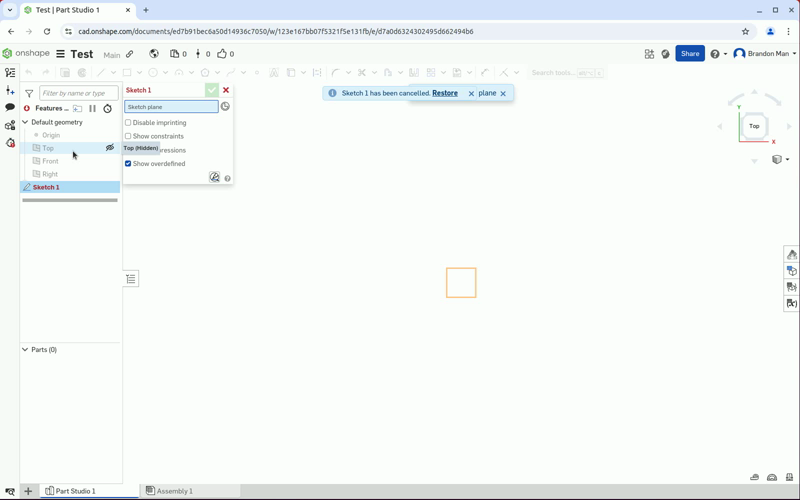
click(73, 150)
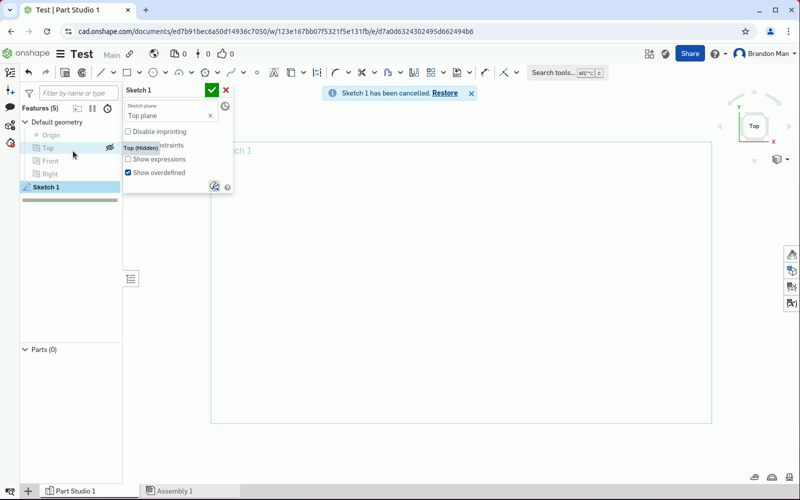
mouse_move(73, 352)
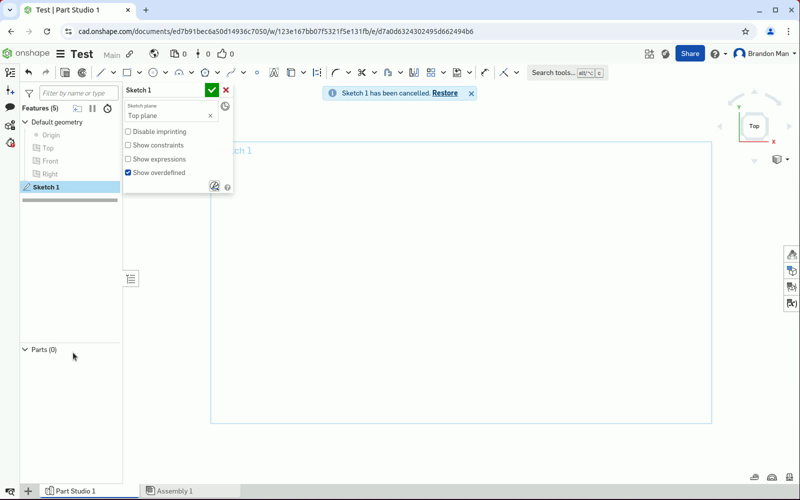
key(y)
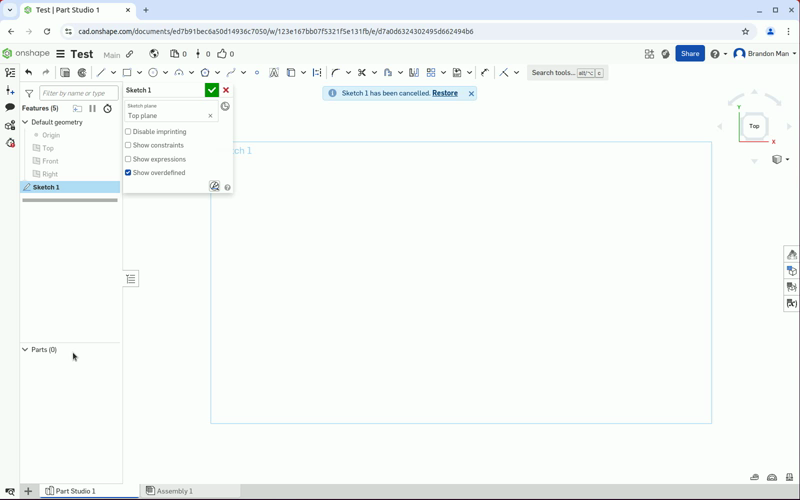
key(l)
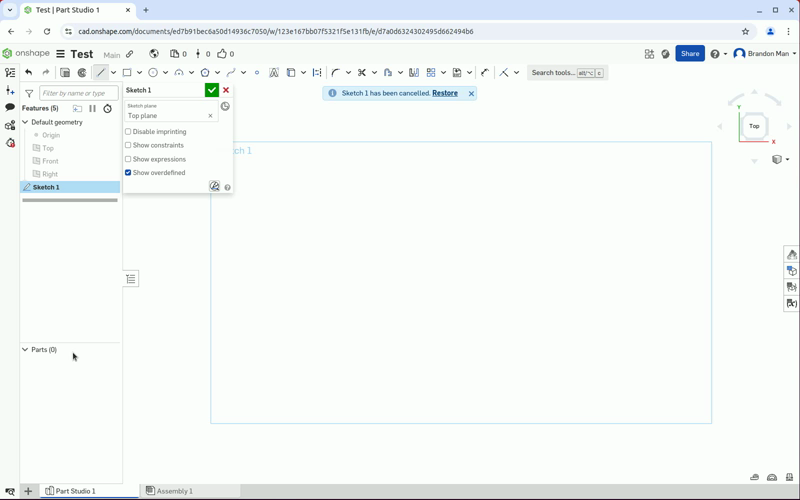
key_down(shift)
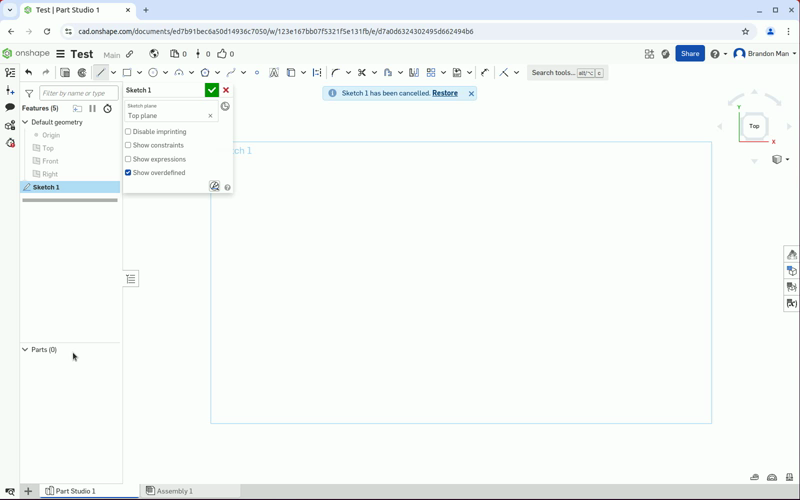
mouse_move(390, 330)
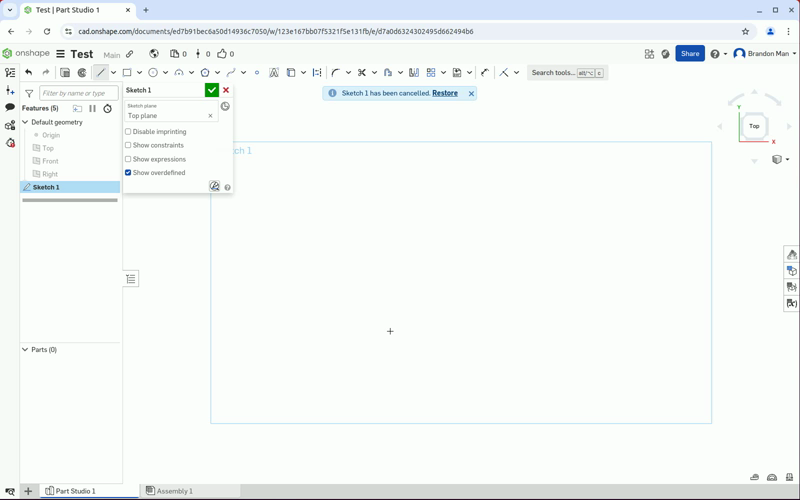
click(390, 330)
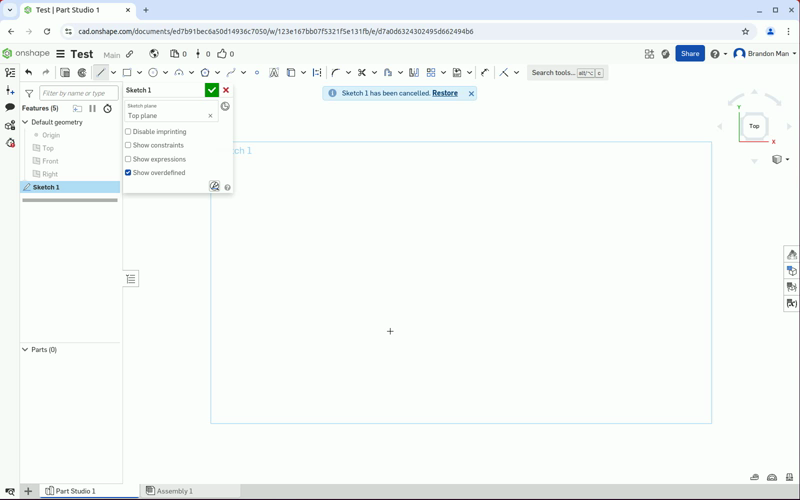
key_up(shift)
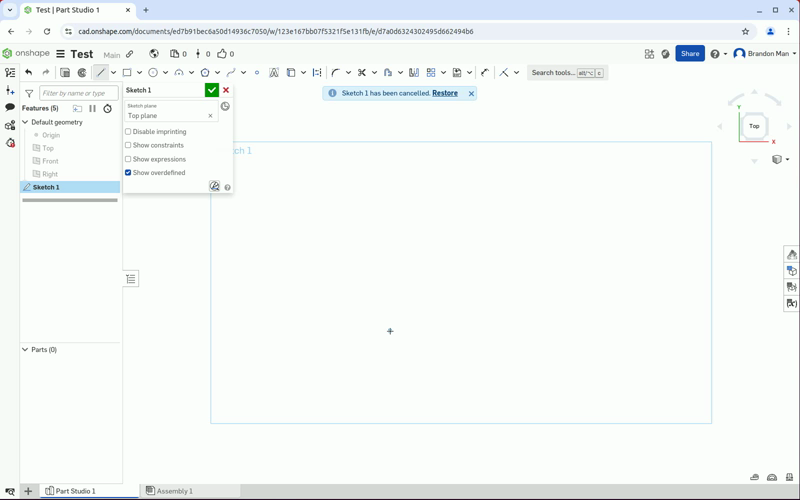
key_down(shift)
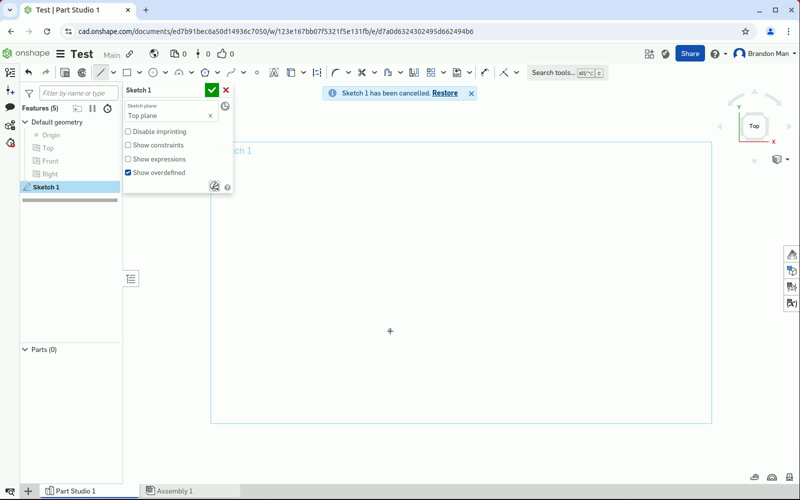
mouse_move(572, 330)
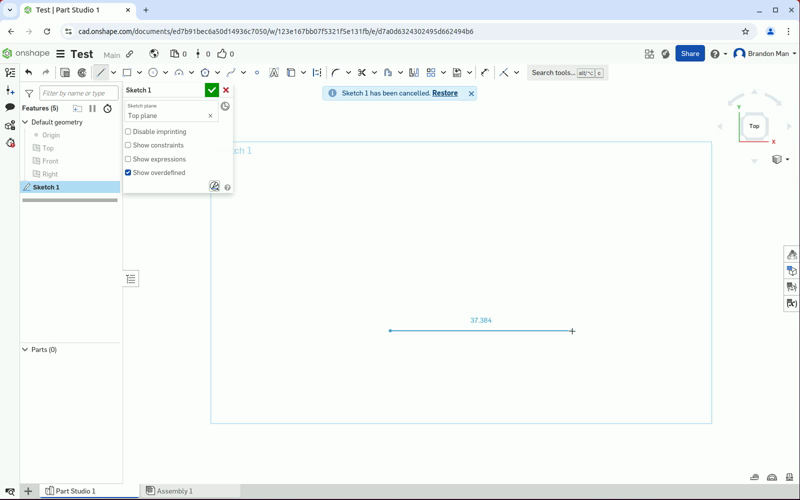
click(572, 330)
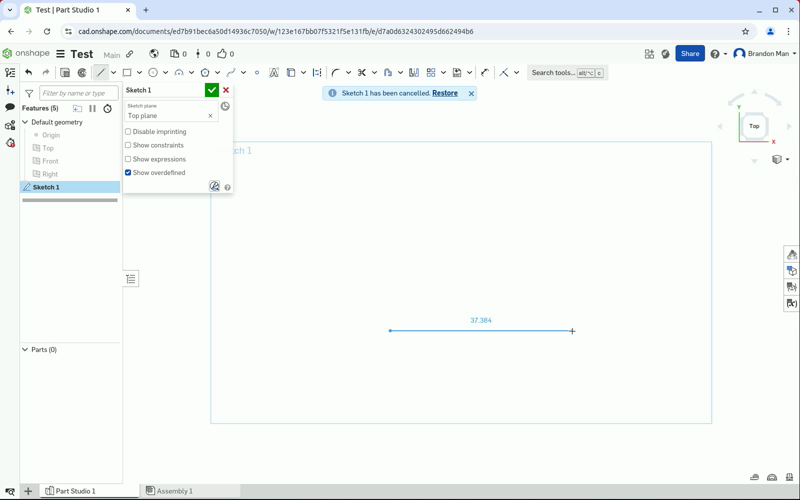
key_up(shift)
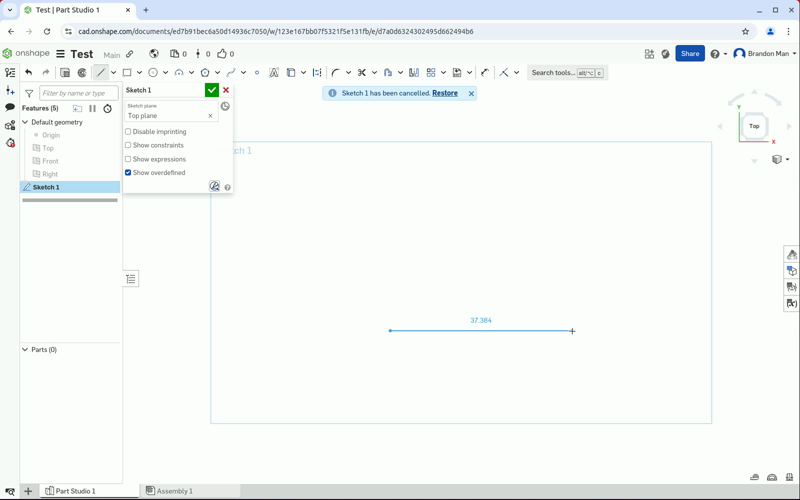
key_down(shift)
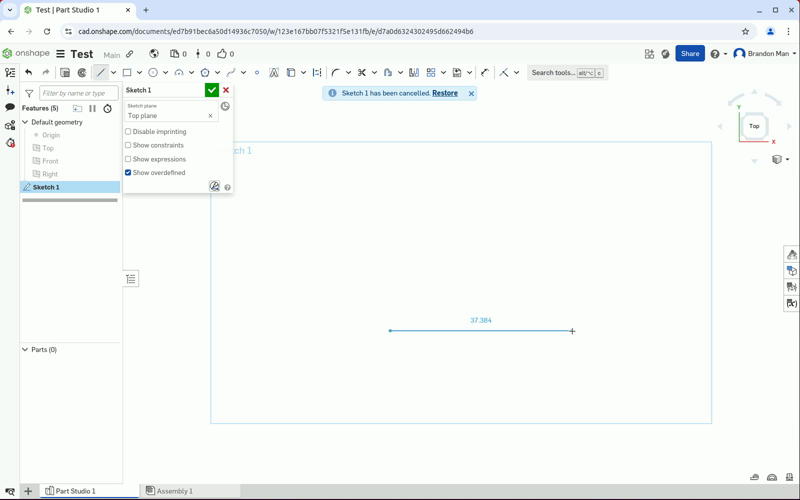
mouse_move(572, 233)
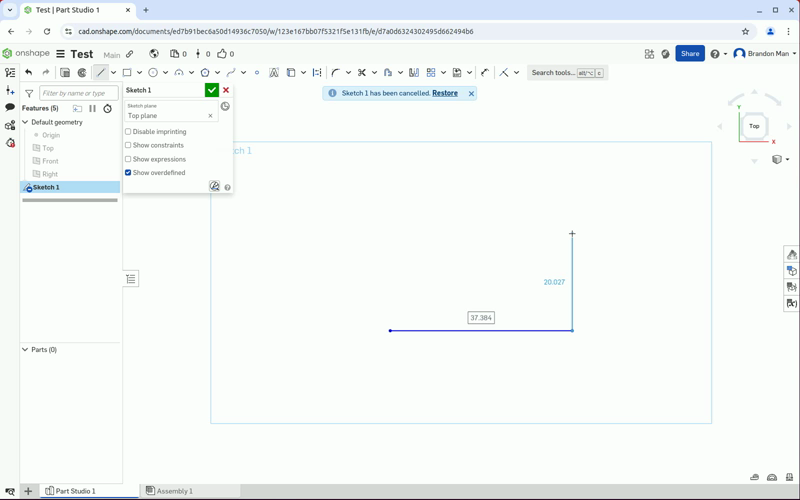
click(572, 233)
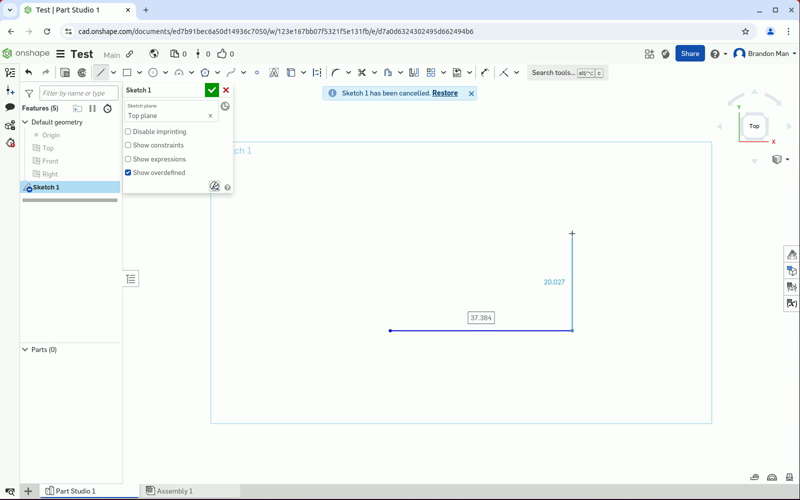
key_up(shift)
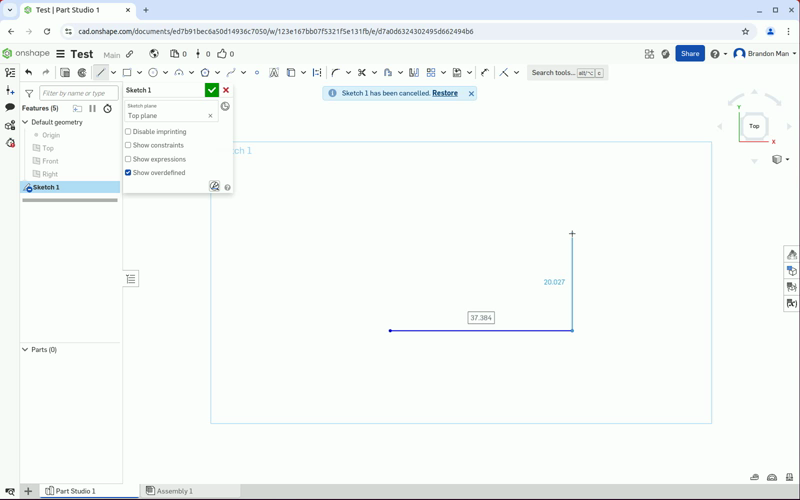
key_down(shift)
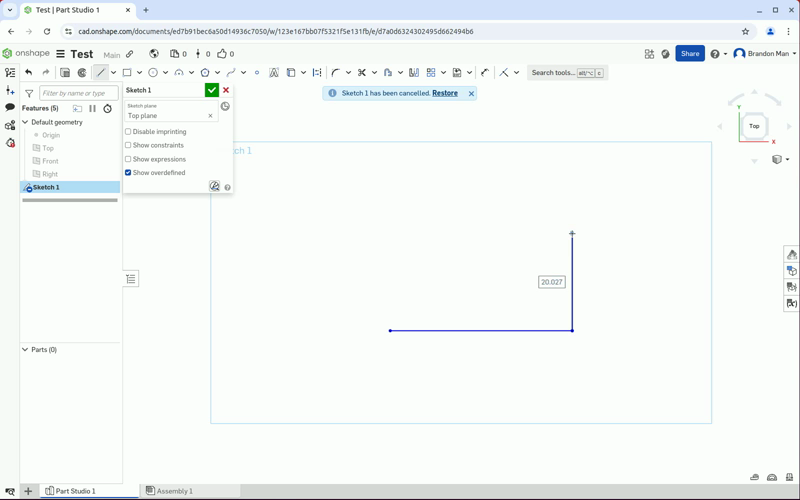
mouse_move(390, 233)
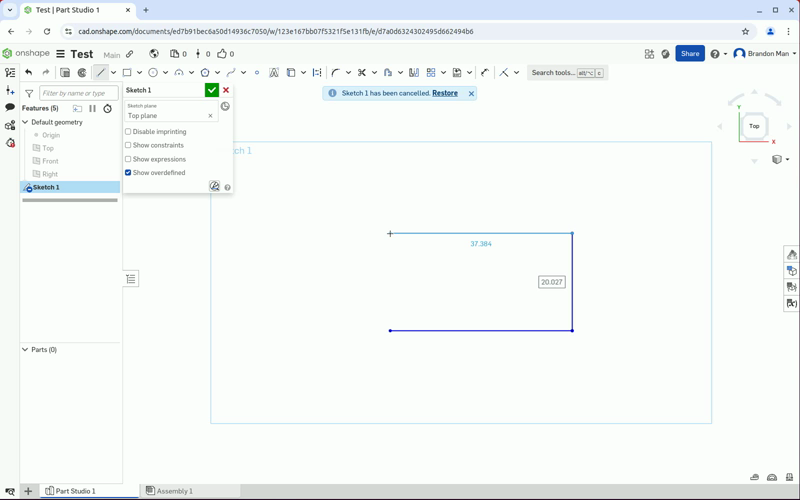
click(390, 233)
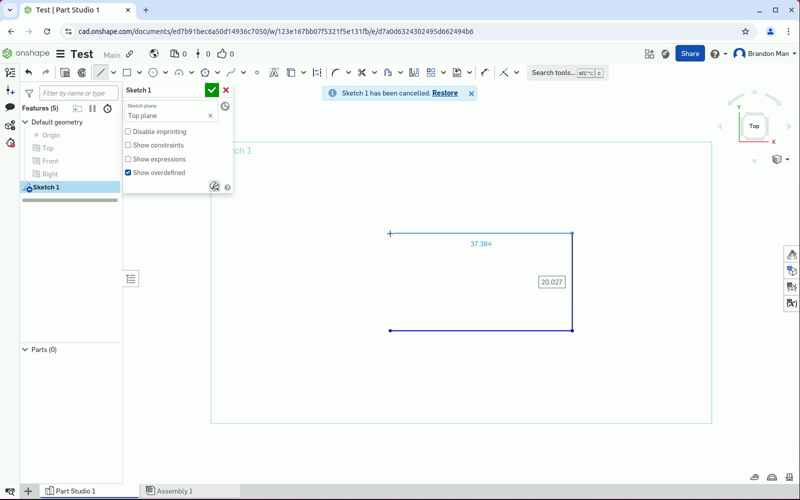
key_up(shift)
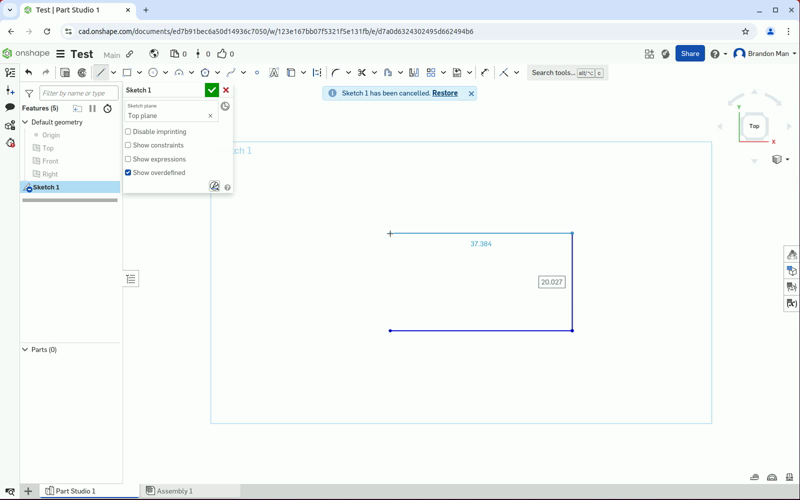
key_down(shift)
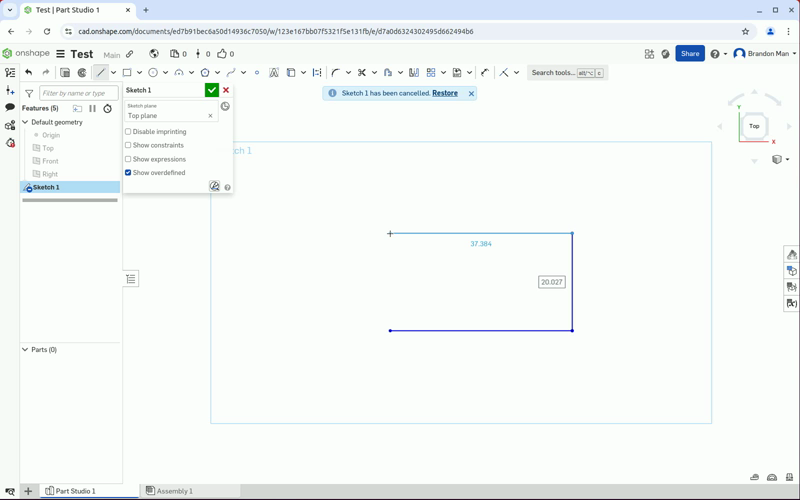
mouse_move(390, 330)
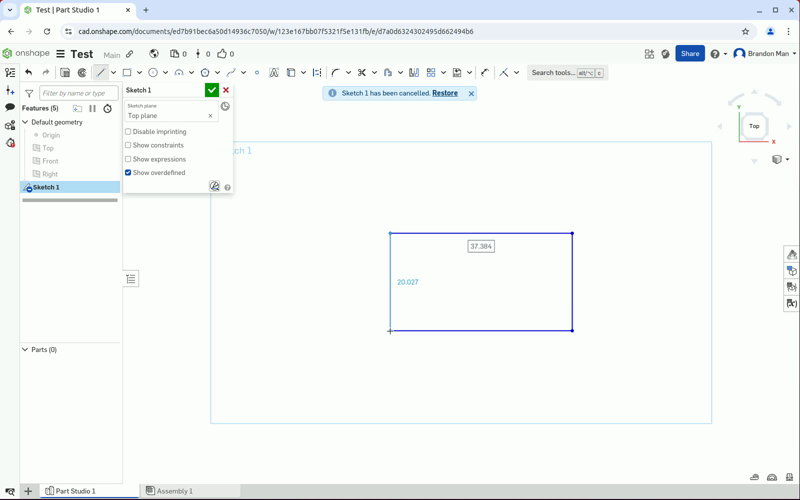
key_up(shift)
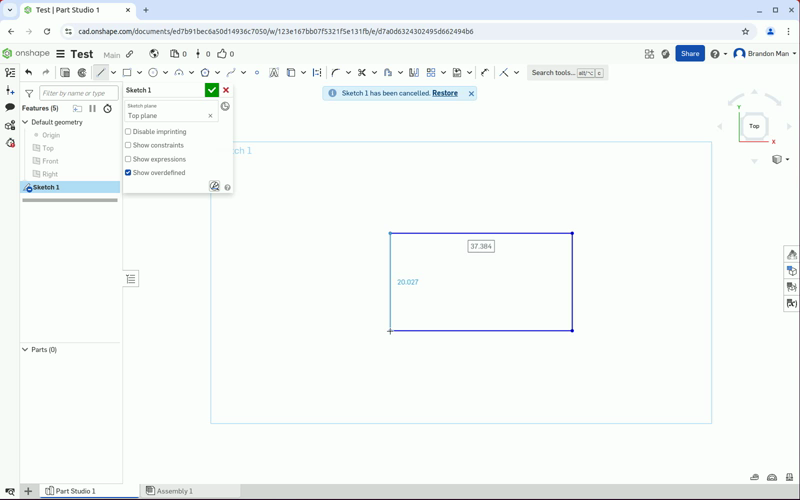
click(390, 330)
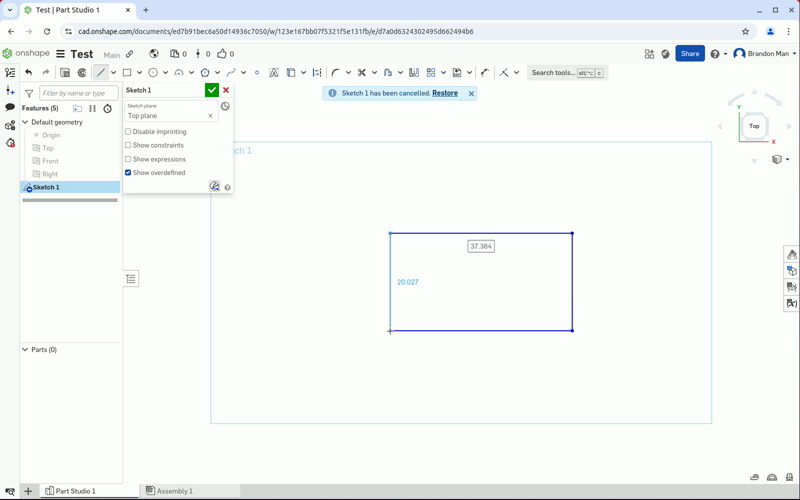
key(esc)
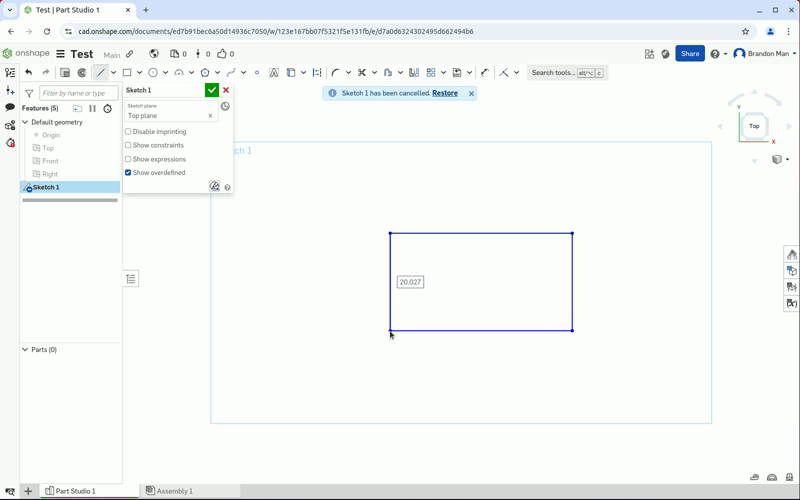
mouse_move(539, 269)
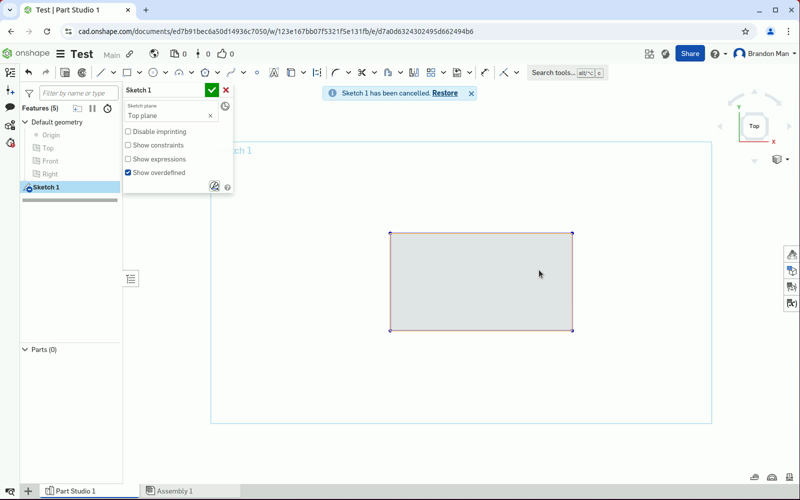
click(539, 269)
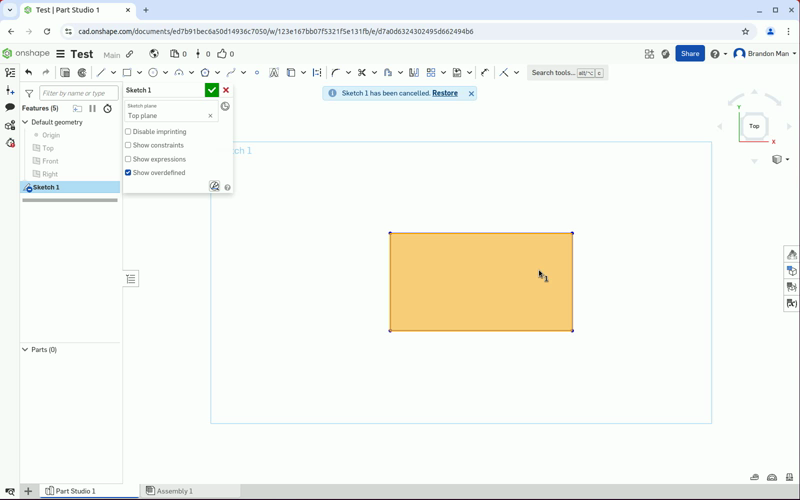
mouse_move(73, 352)
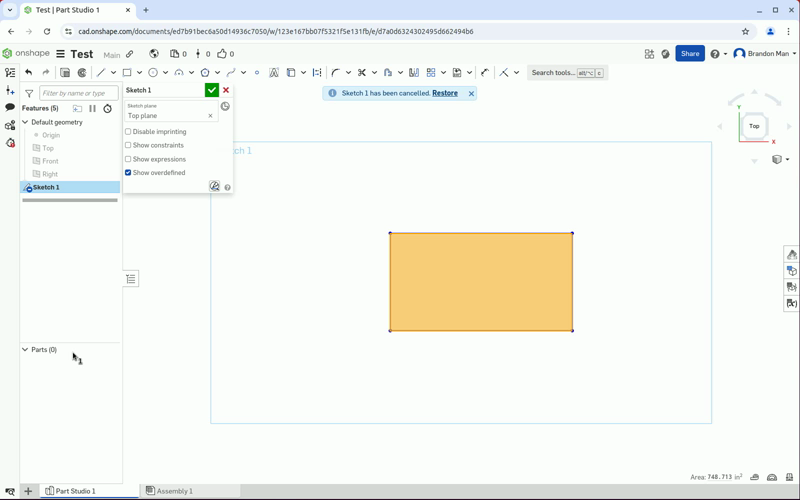
key(shift+y)
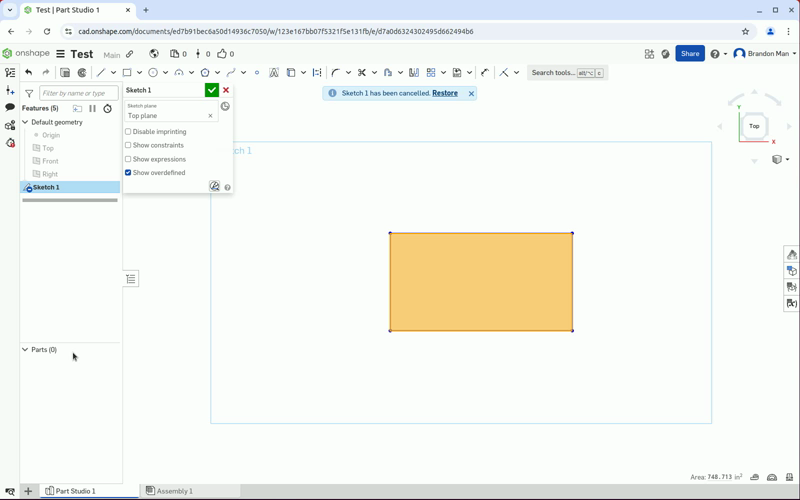
key(shift+e)
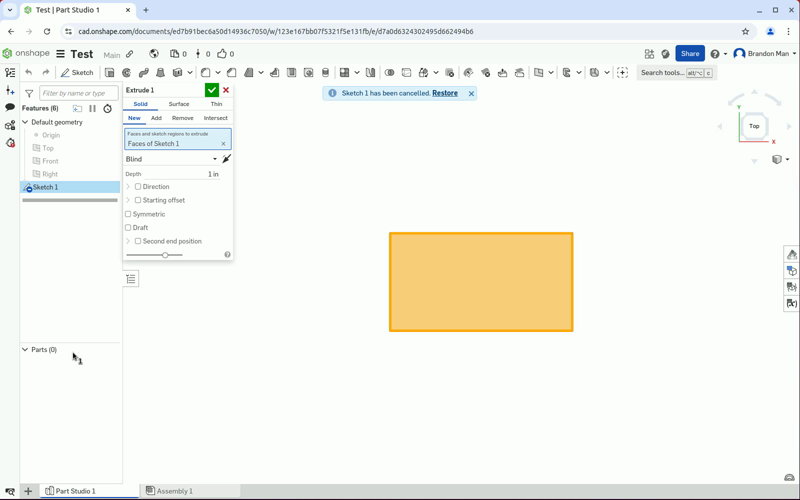
mouse_move(143, 106)
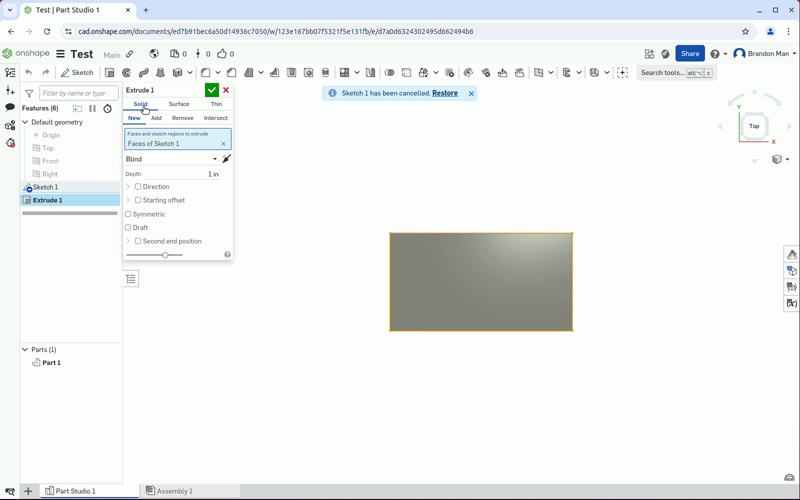
click(143, 106)
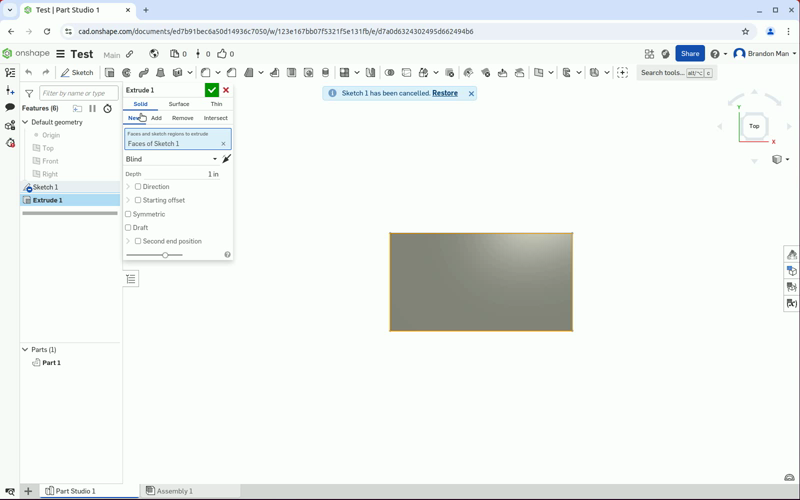
mouse_move(137, 120)
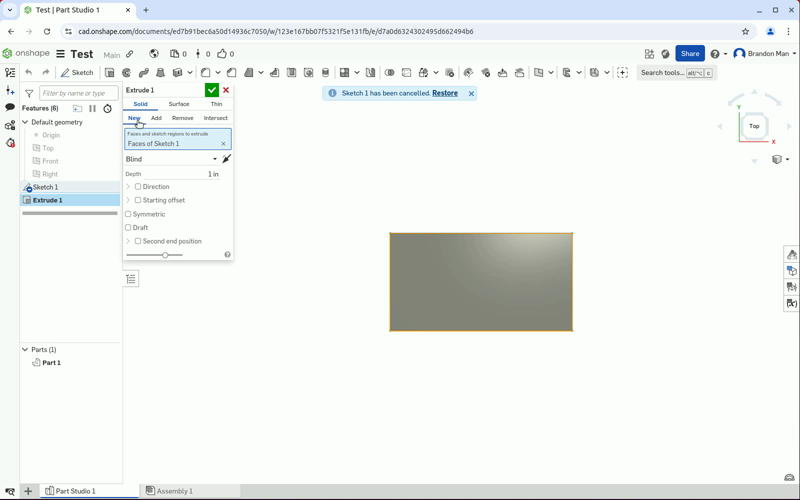
click(137, 120)
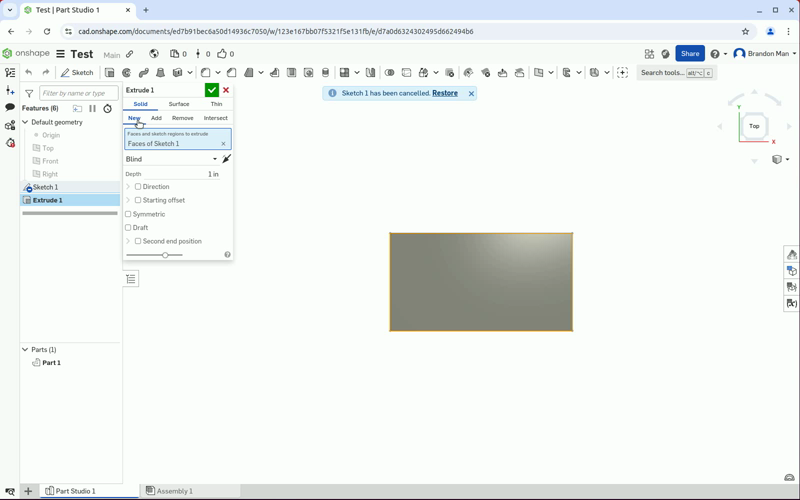
key(tab, 4)
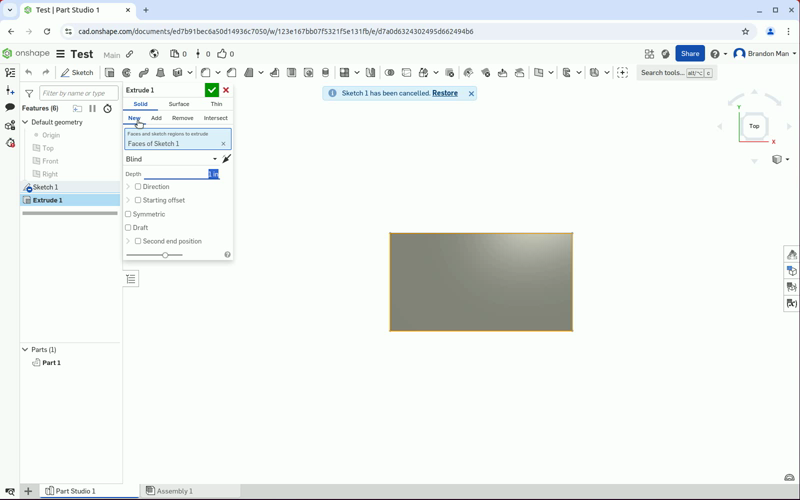
text(3.129)
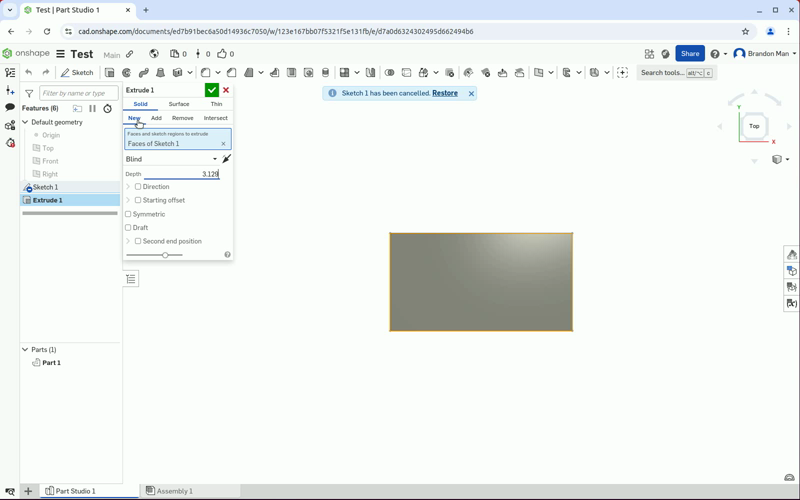
key(enter)
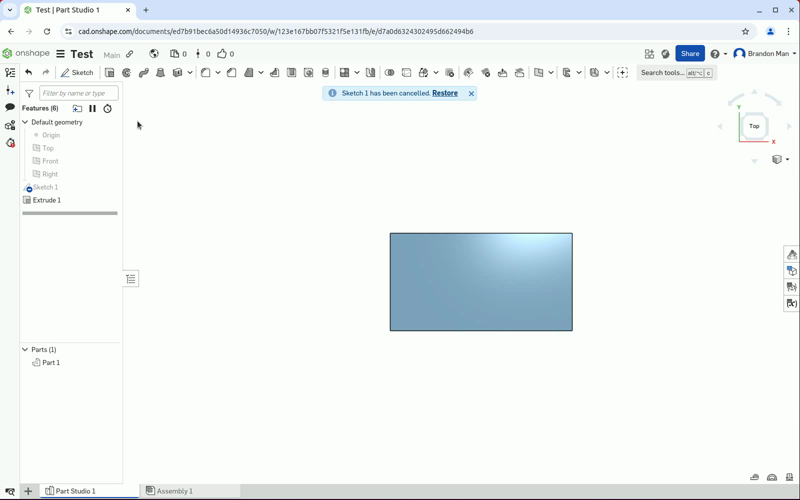
key(shift+h)
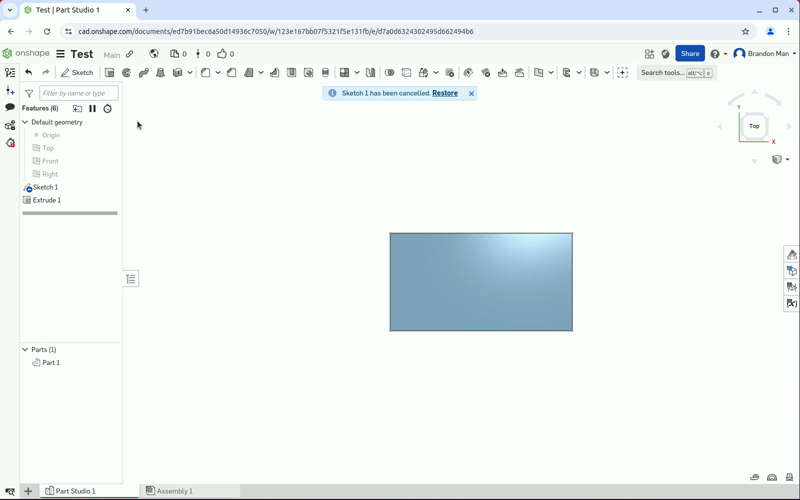
key(shift+h)
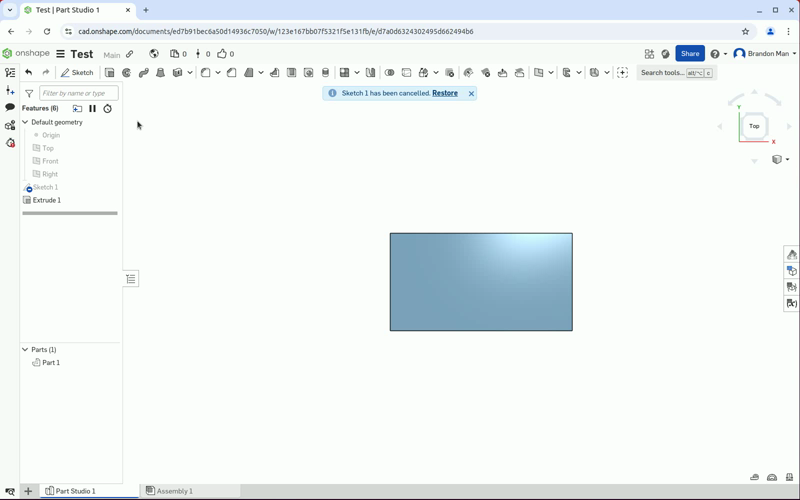
mouse_move(73, 189)
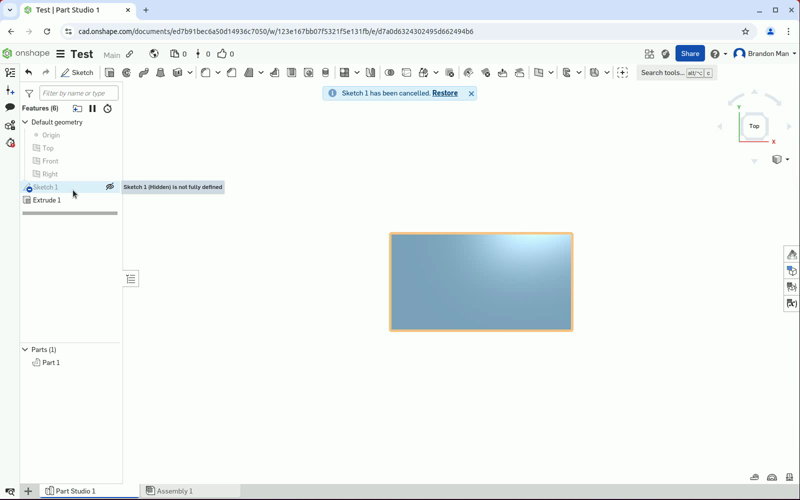
click(73, 189)
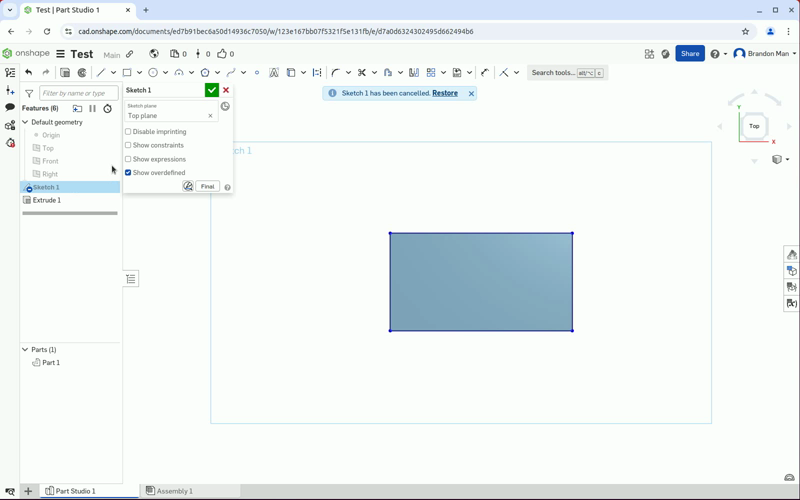
mouse_move(229, 92)
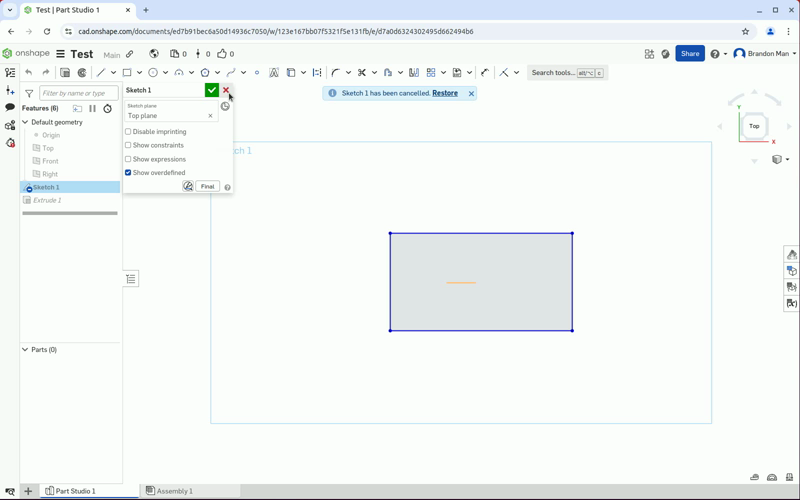
click(229, 92)
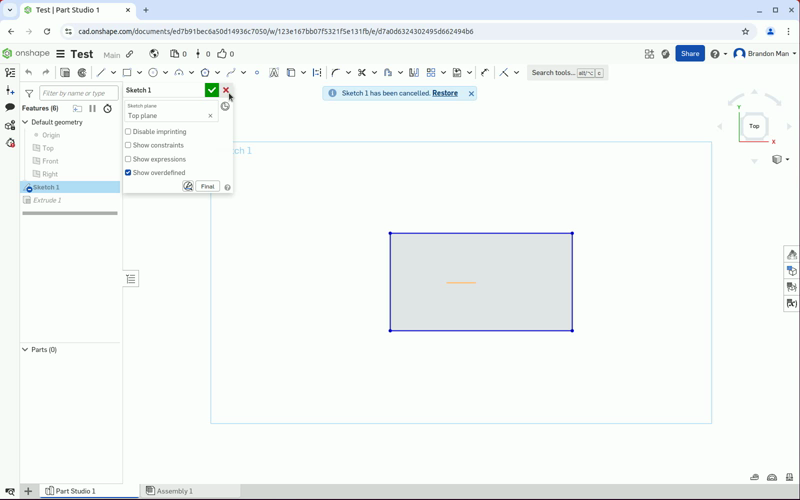
key(shift+s)
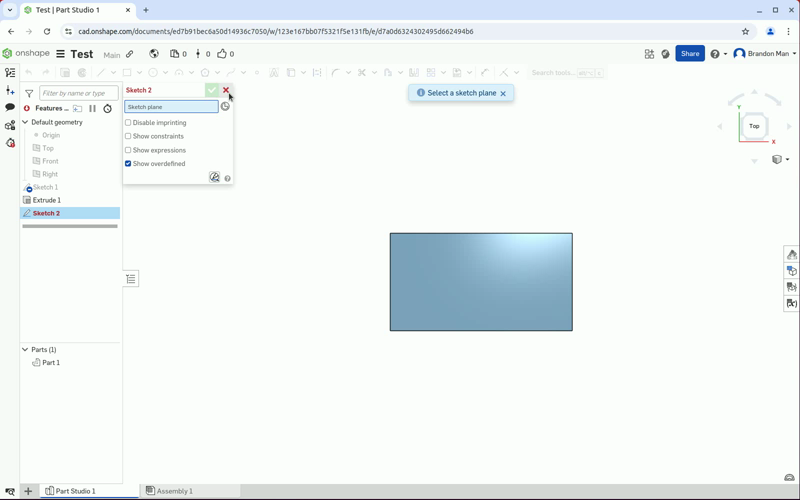
mouse_move(73, 150)
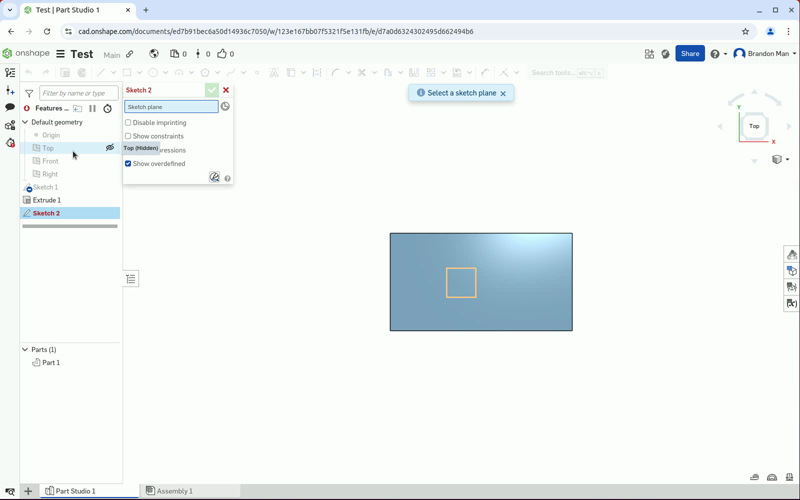
click(73, 150)
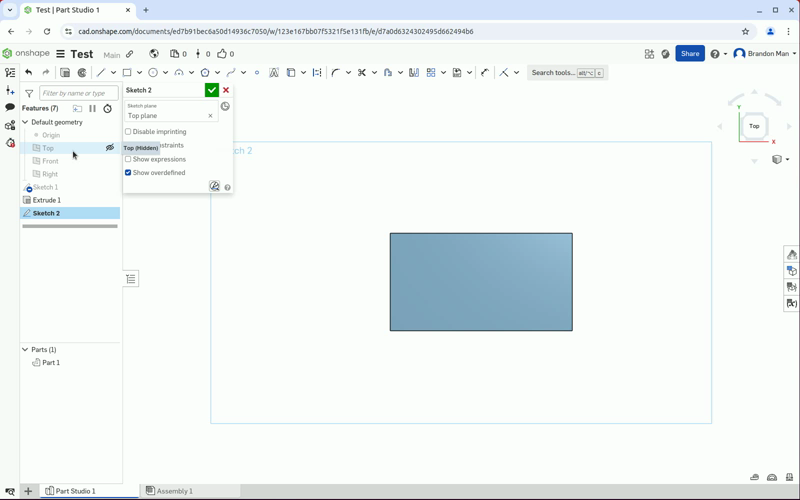
mouse_move(73, 352)
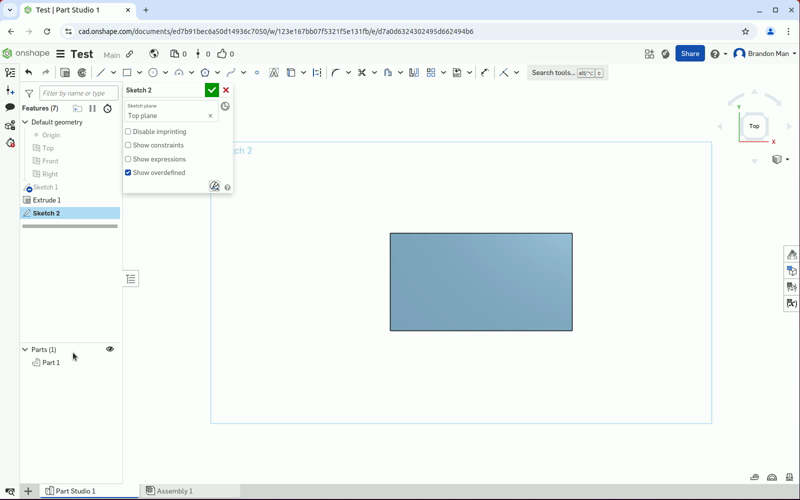
key(y)
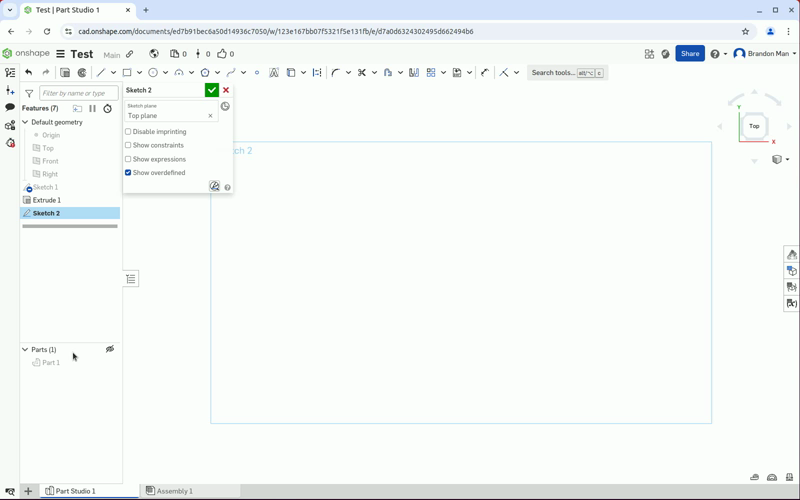
key(l)
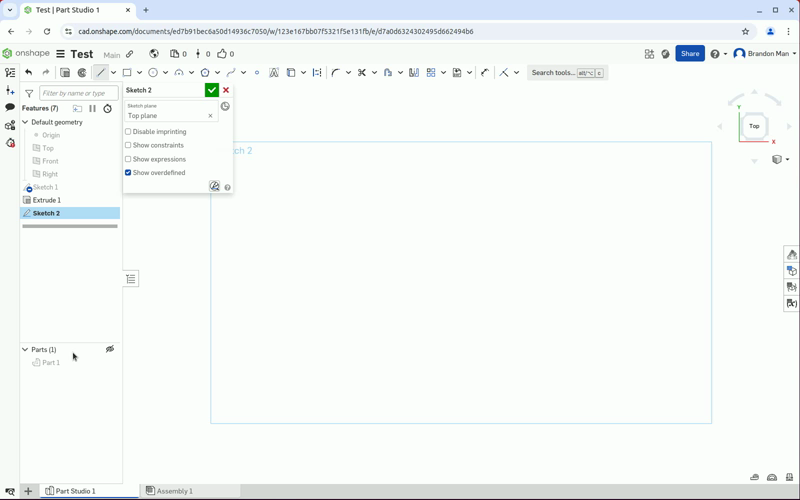
key_down(shift)
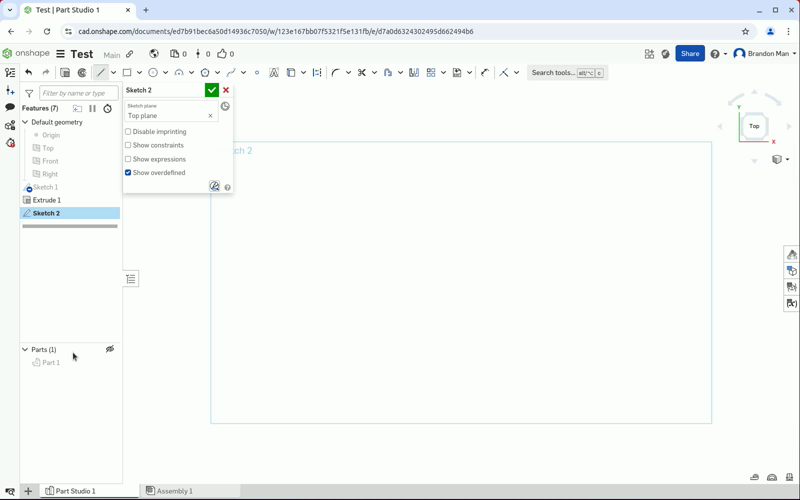
mouse_move(390, 330)
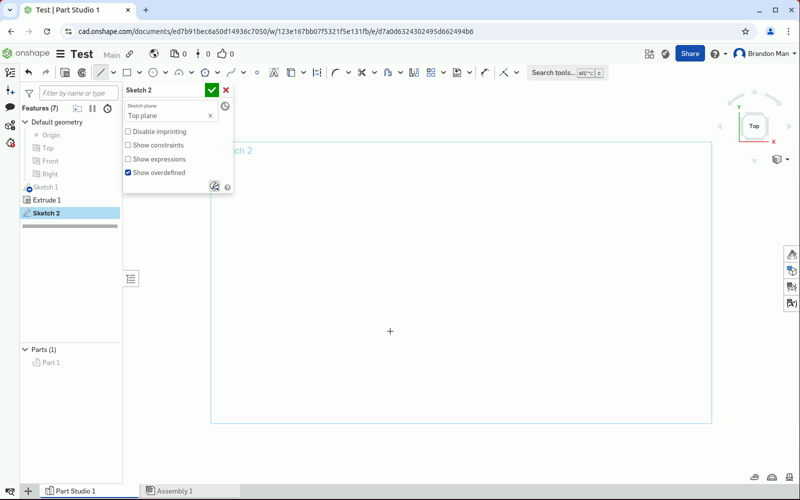
click(390, 330)
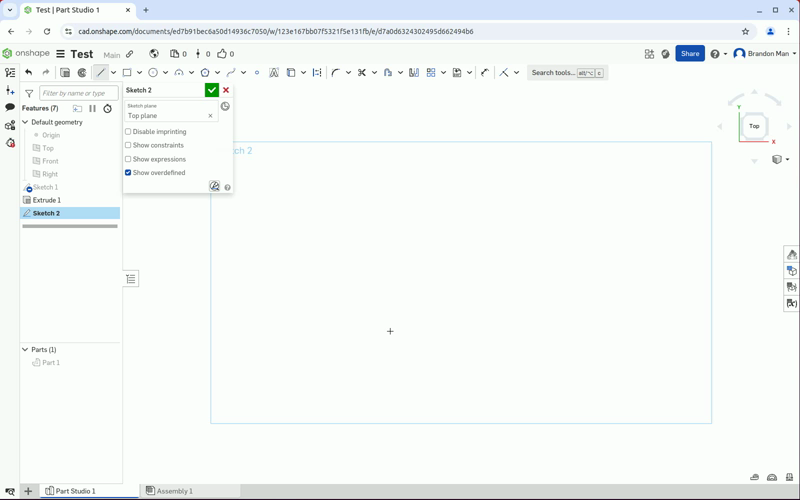
key_up(shift)
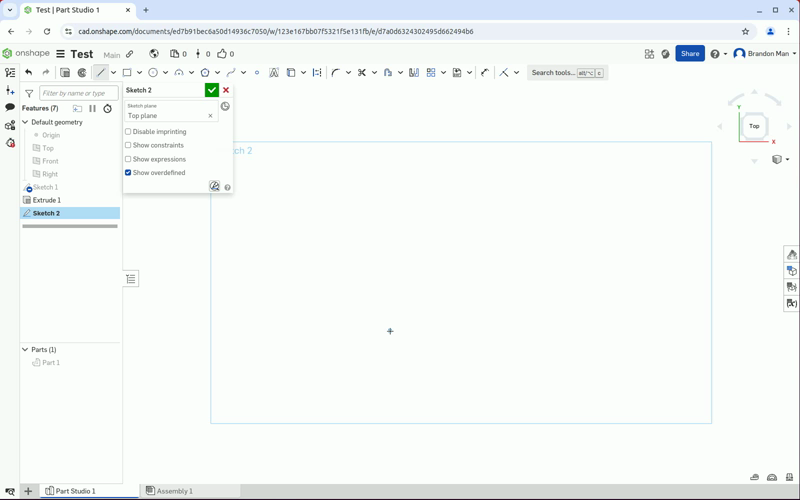
key_down(shift)
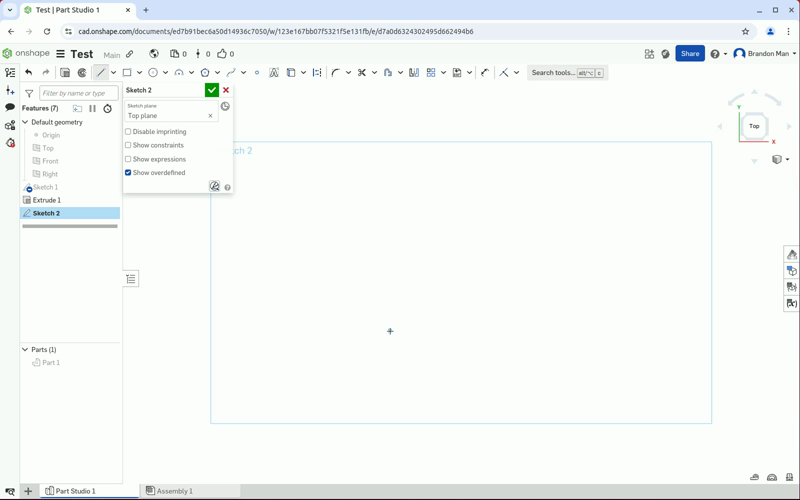
mouse_move(572, 330)
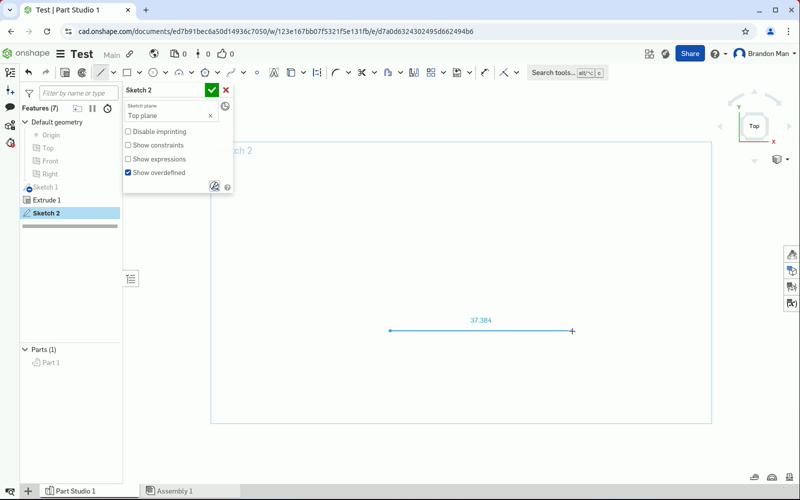
click(572, 330)
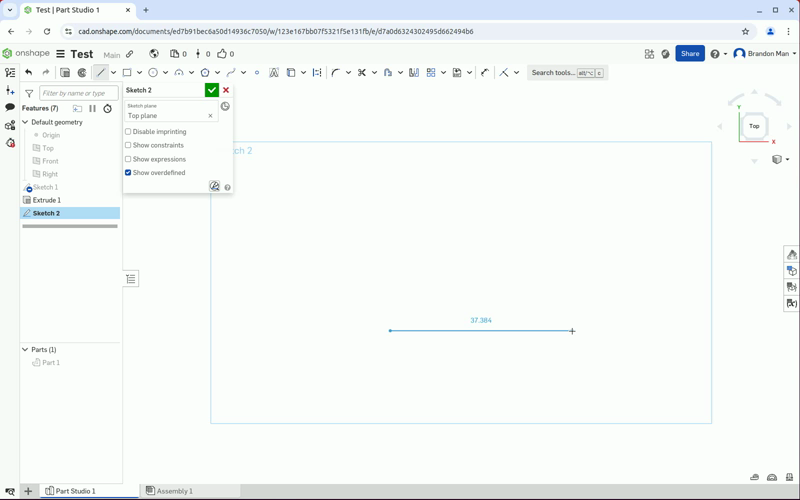
key_up(shift)
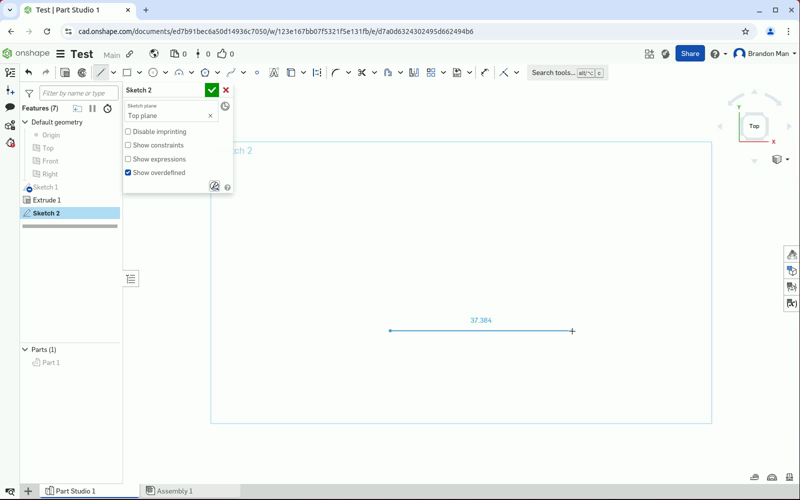
key_down(shift)
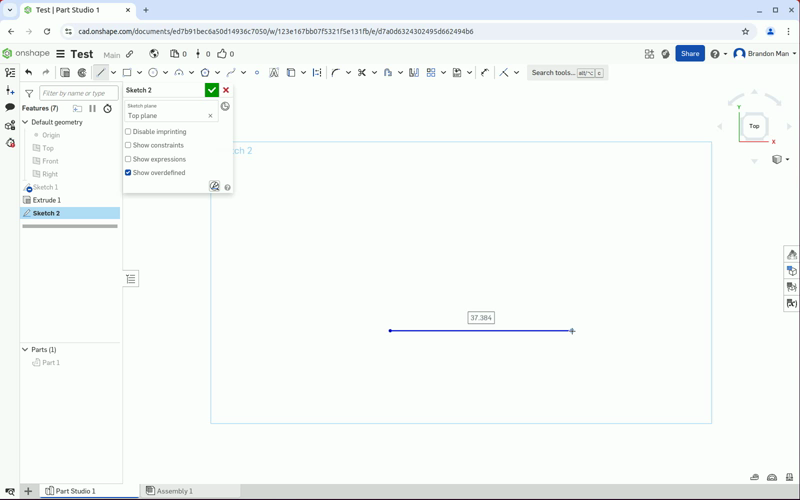
mouse_move(572, 233)
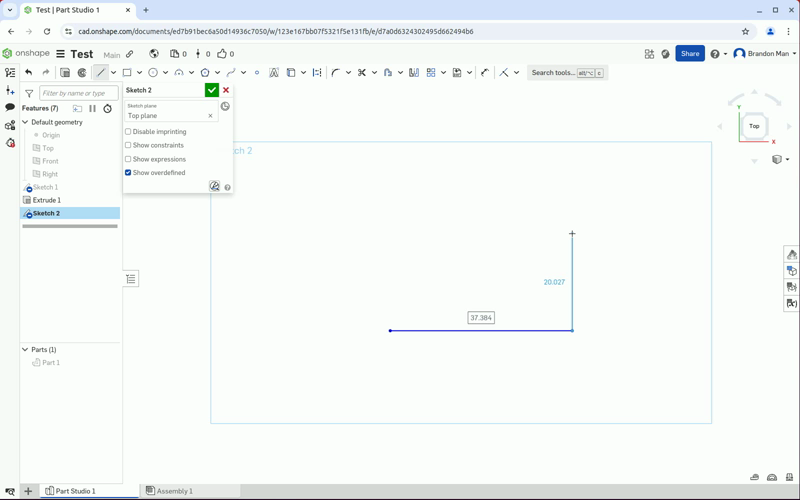
click(572, 233)
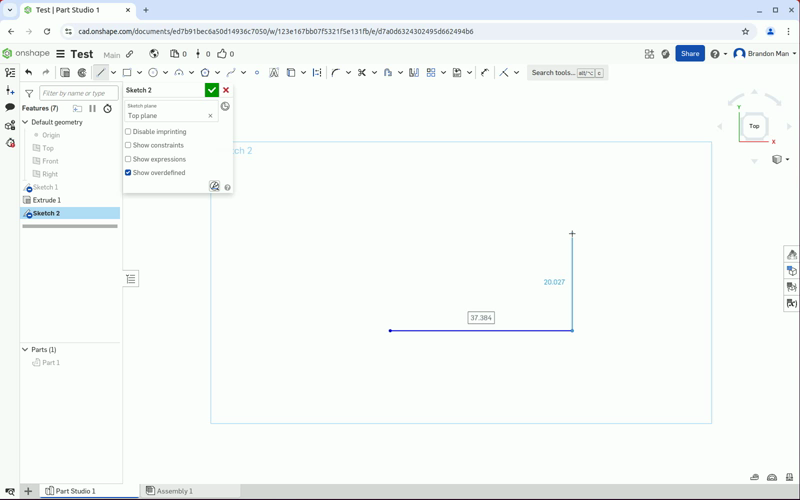
key_up(shift)
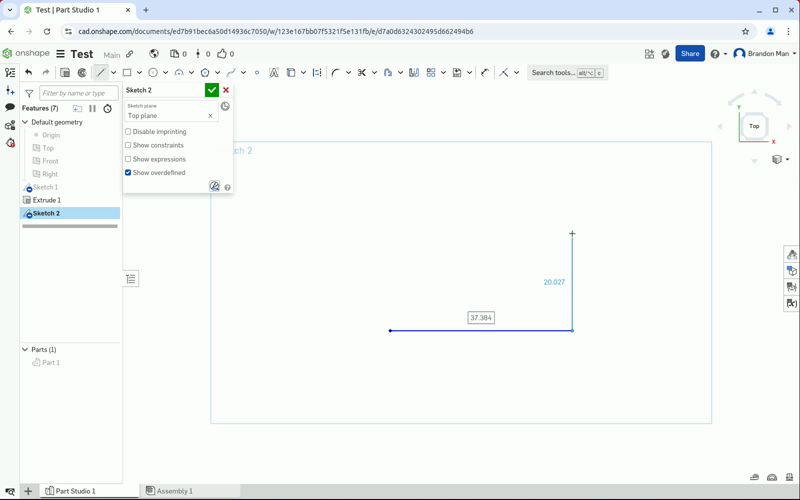
key_down(shift)
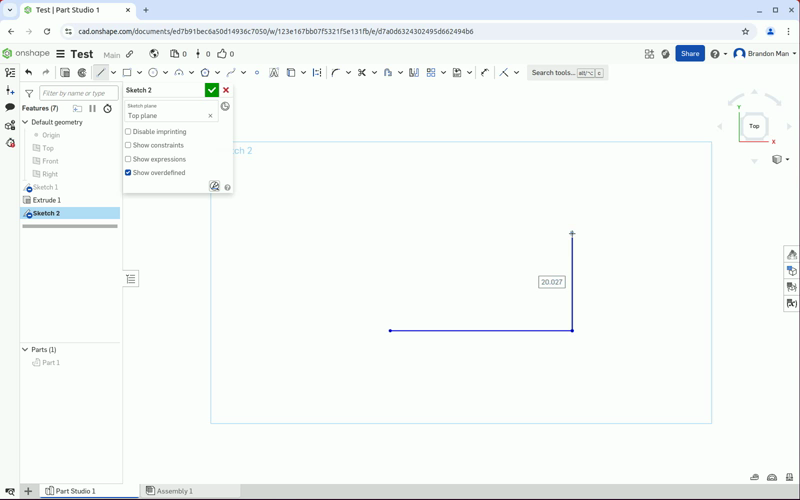
mouse_move(390, 233)
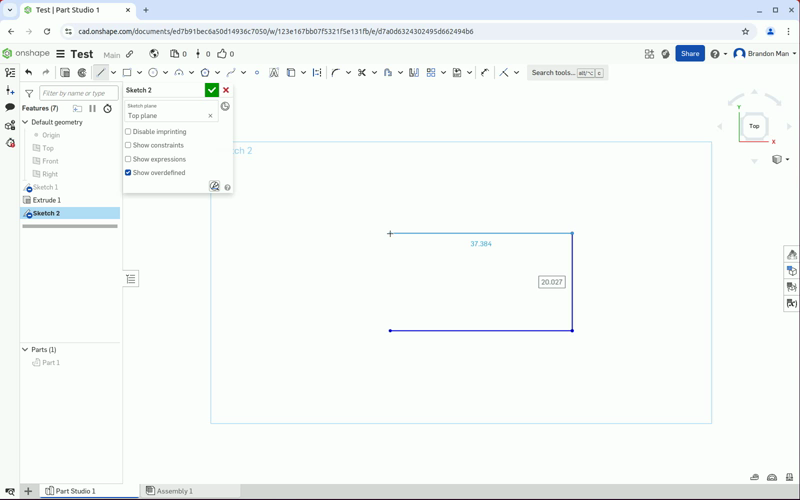
click(390, 233)
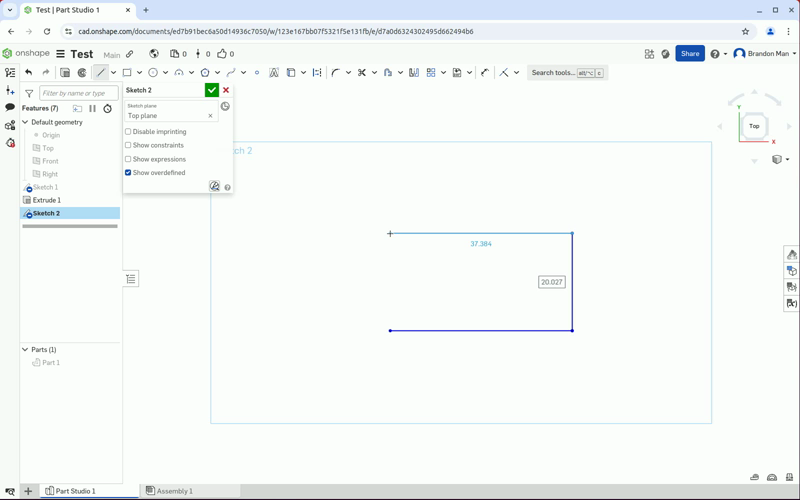
key_up(shift)
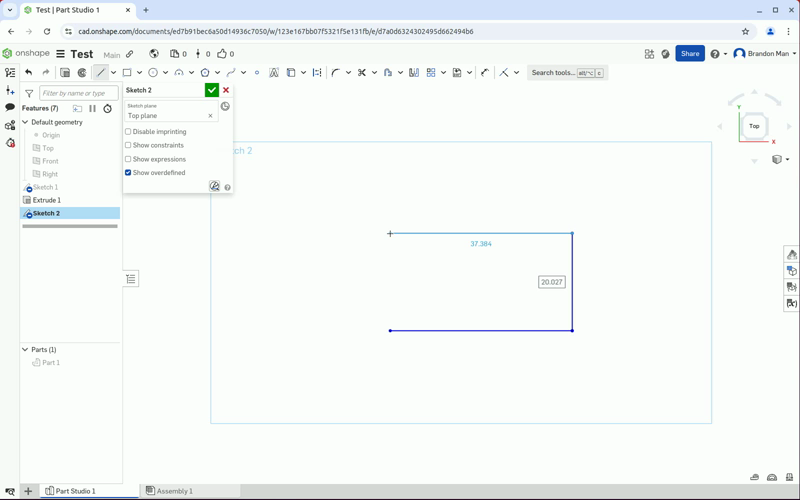
key_down(shift)
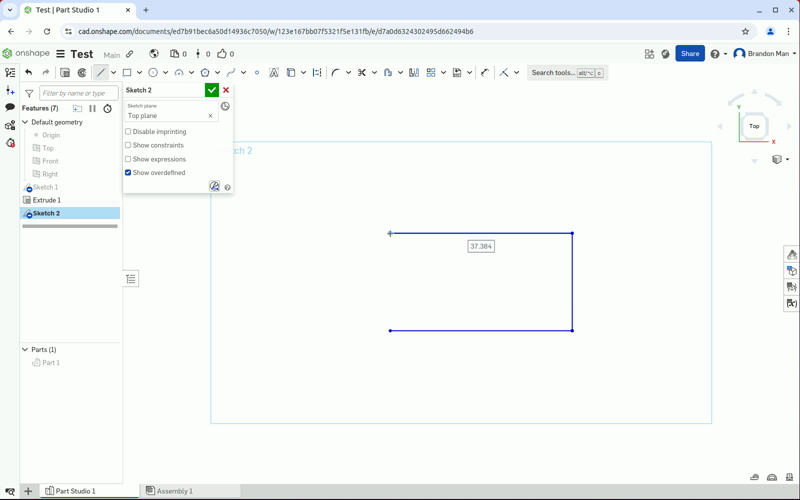
mouse_move(390, 330)
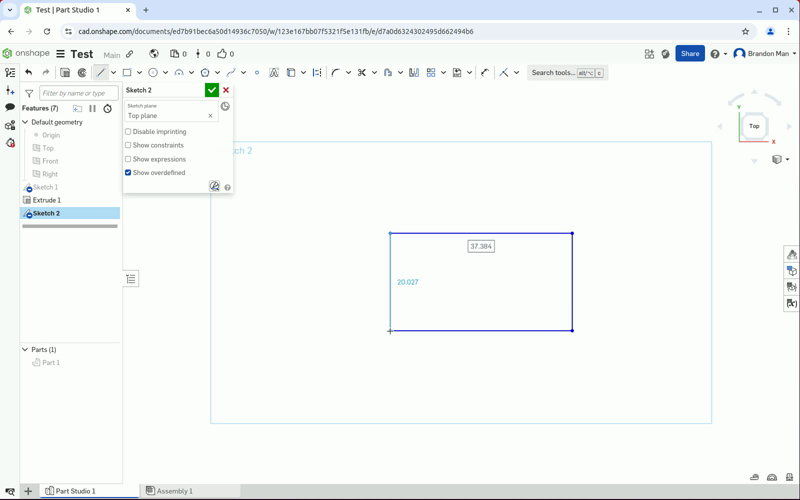
key_up(shift)
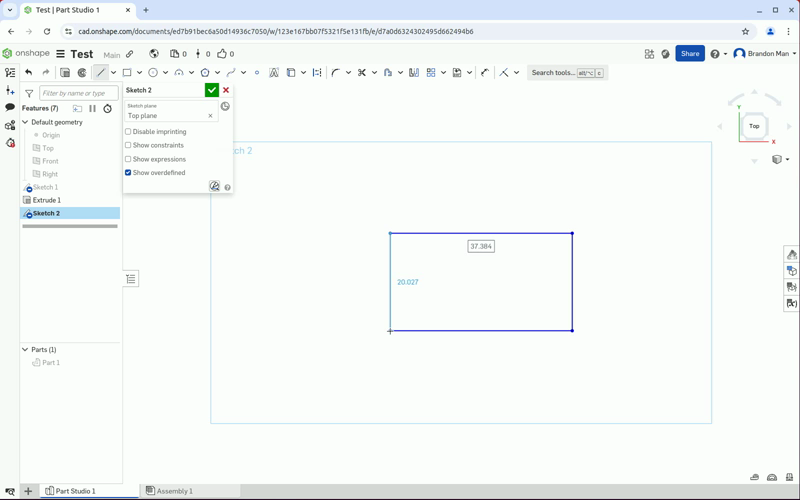
click(390, 330)
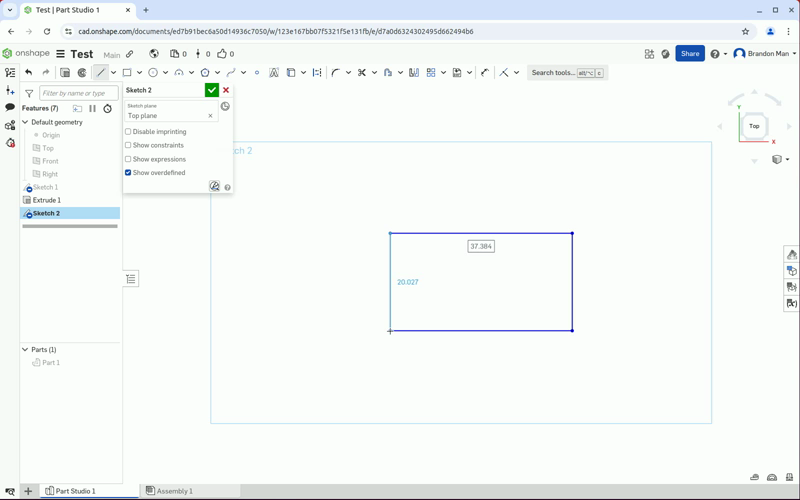
key(esc)
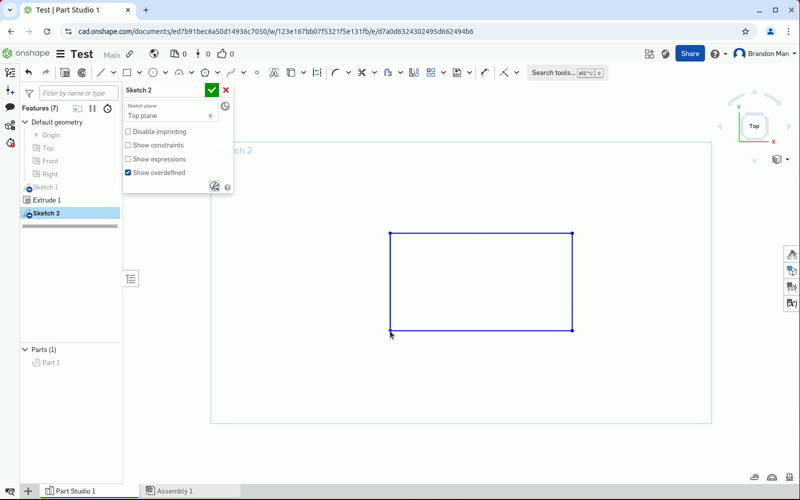
mouse_move(450, 313)
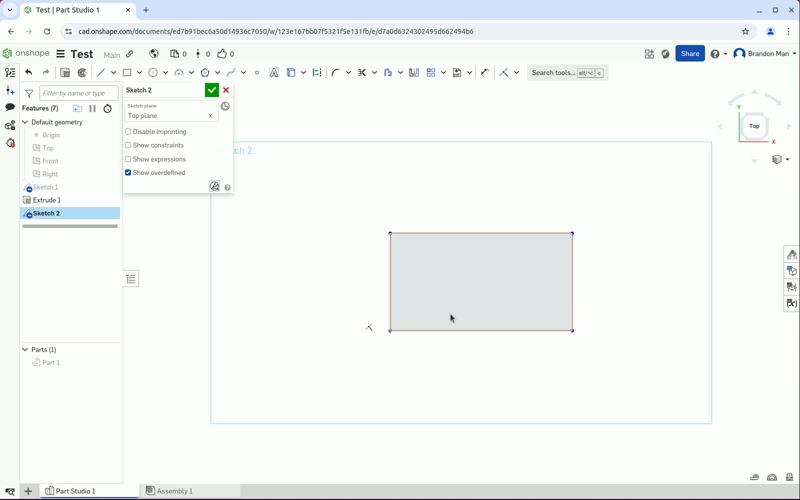
click(450, 313)
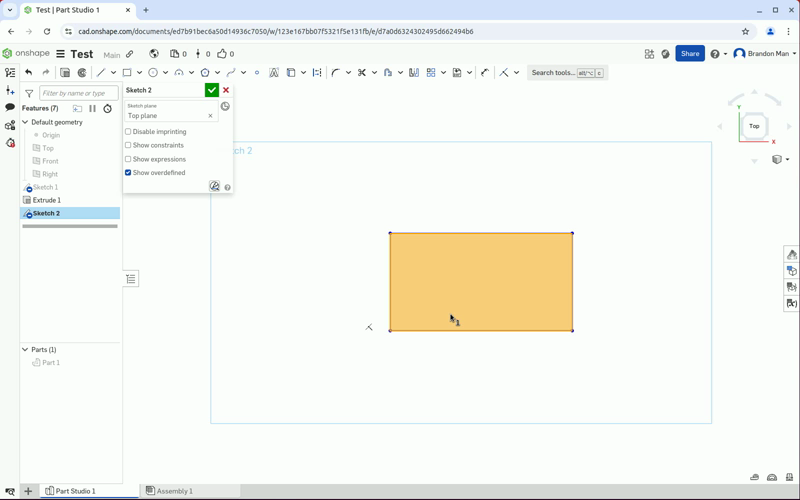
mouse_move(73, 352)
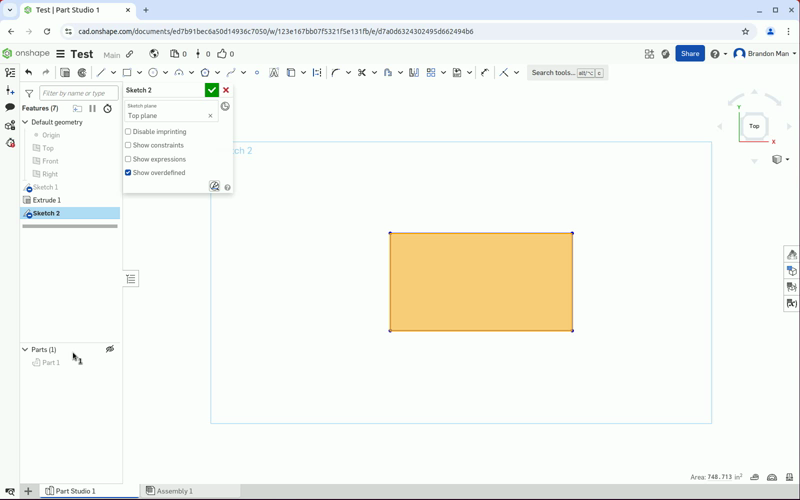
key(shift+y)
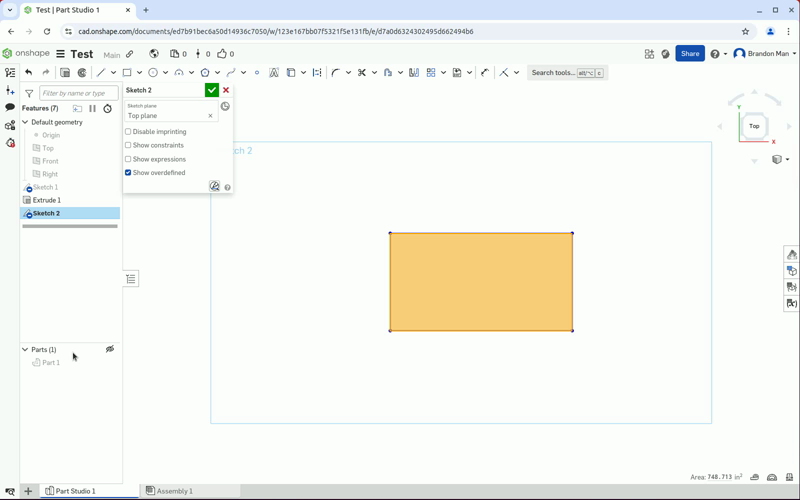
key(shift+e)
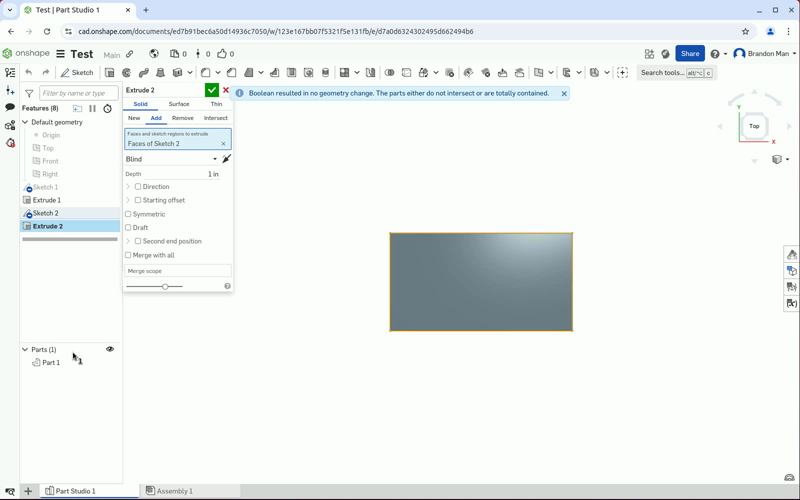
mouse_move(143, 106)
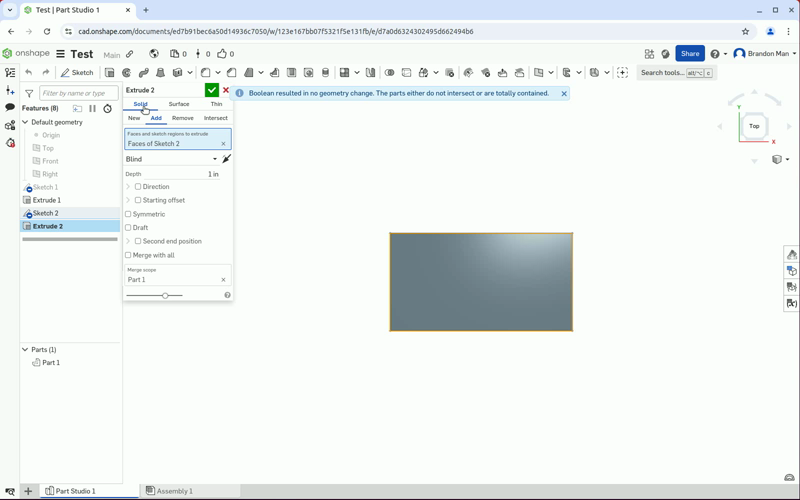
click(143, 106)
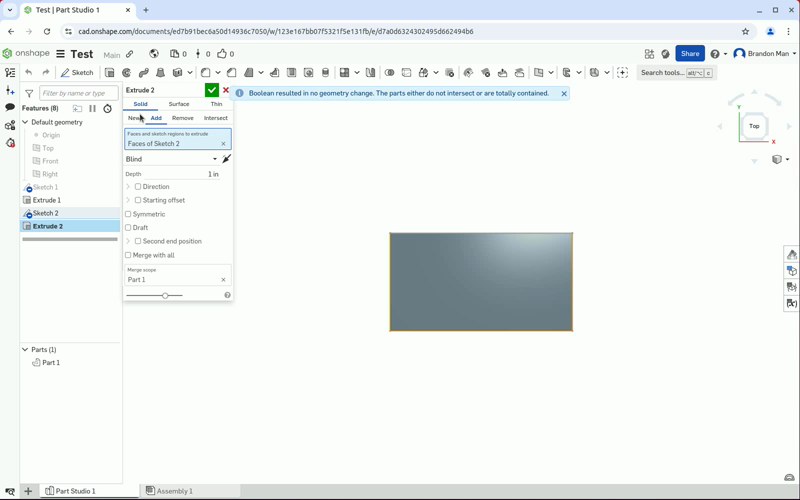
mouse_move(137, 120)
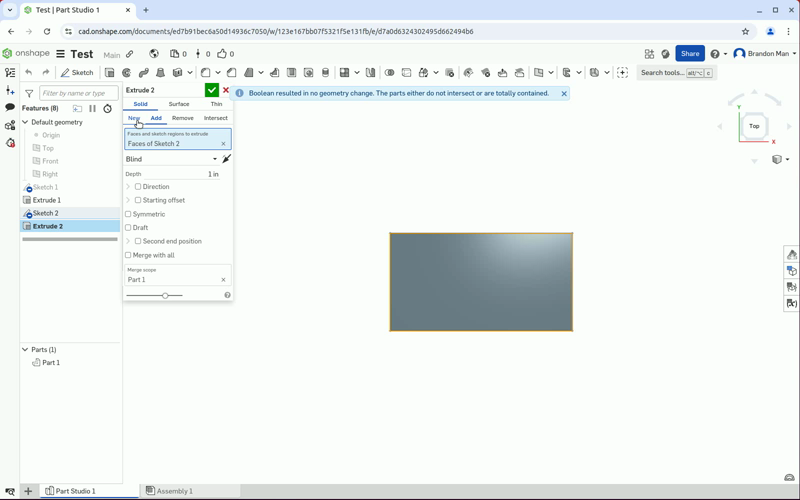
click(137, 120)
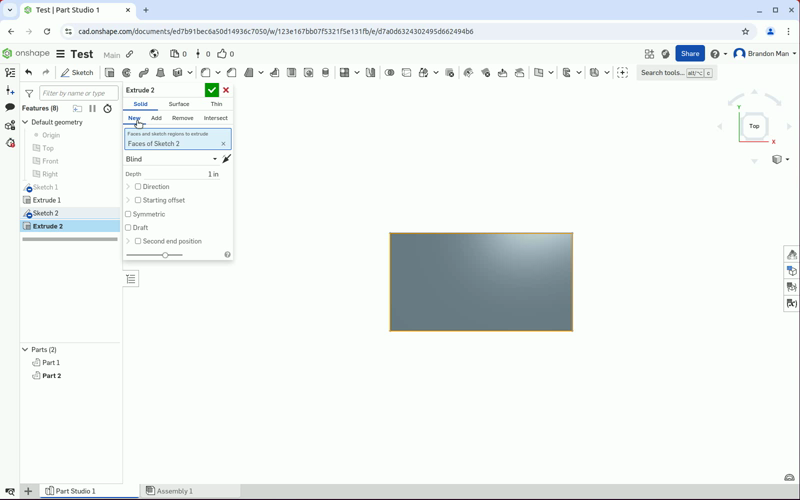
key(tab, 4)
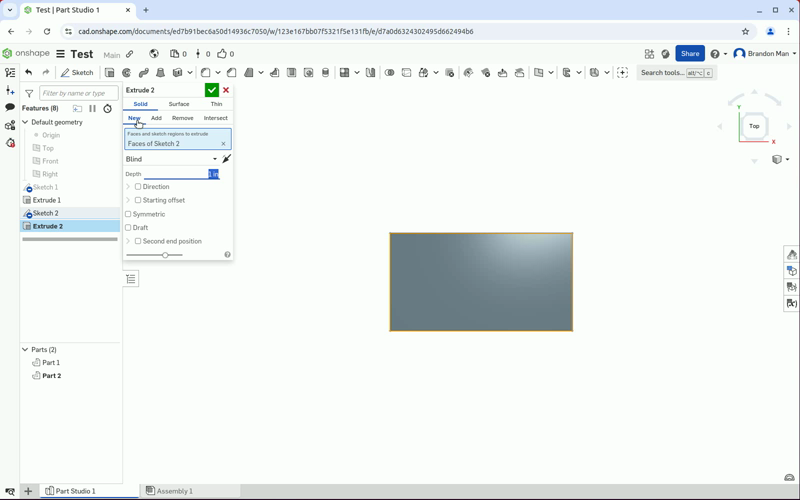
text(3.129)
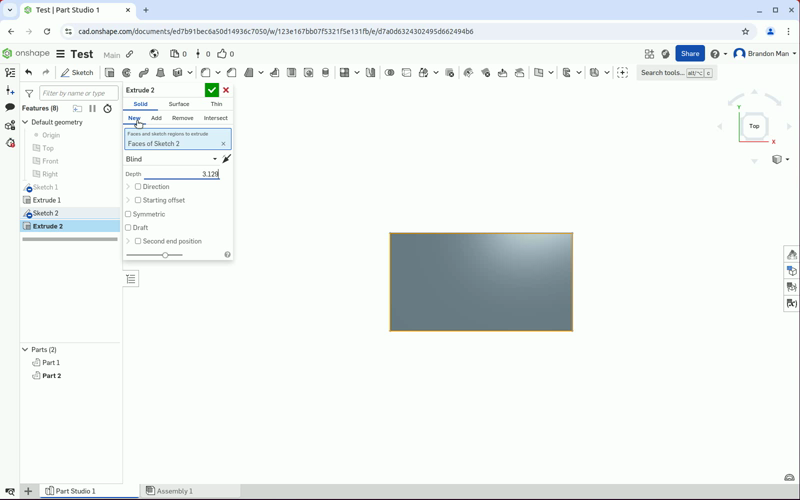
key(enter)
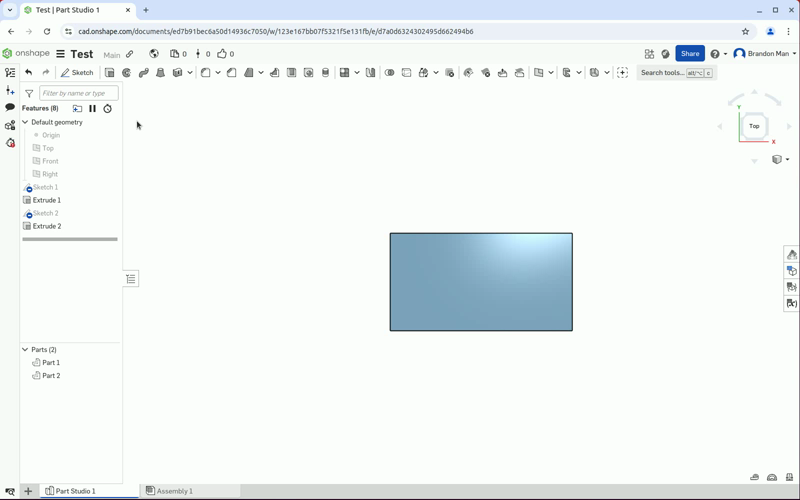
key(shift+h)
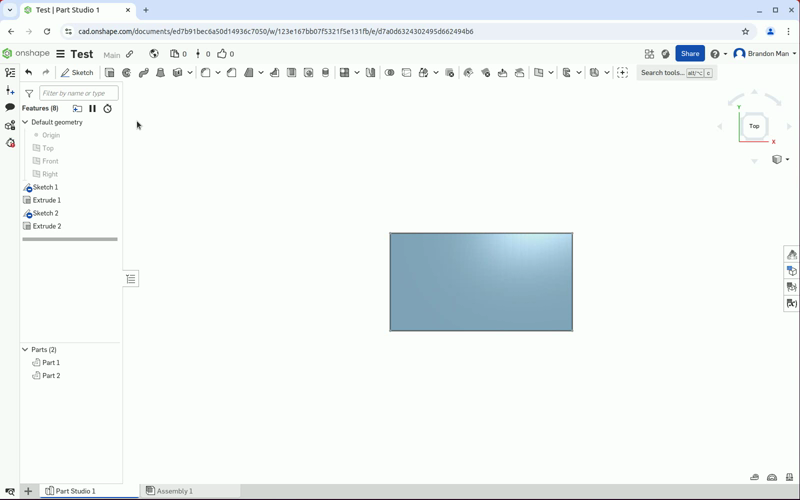
key(shift+h)
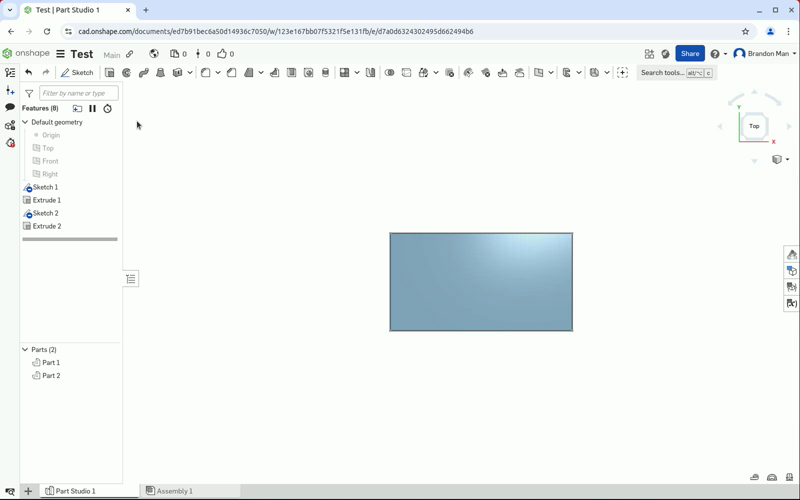
key(shift+7)
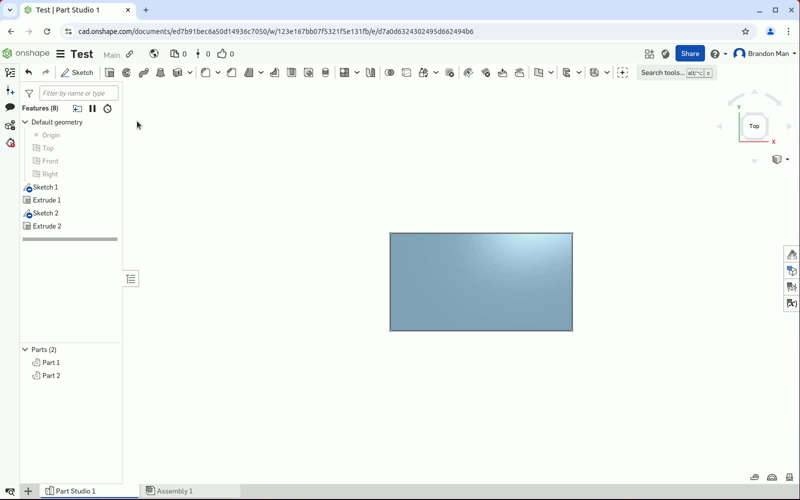
key(up, 3)
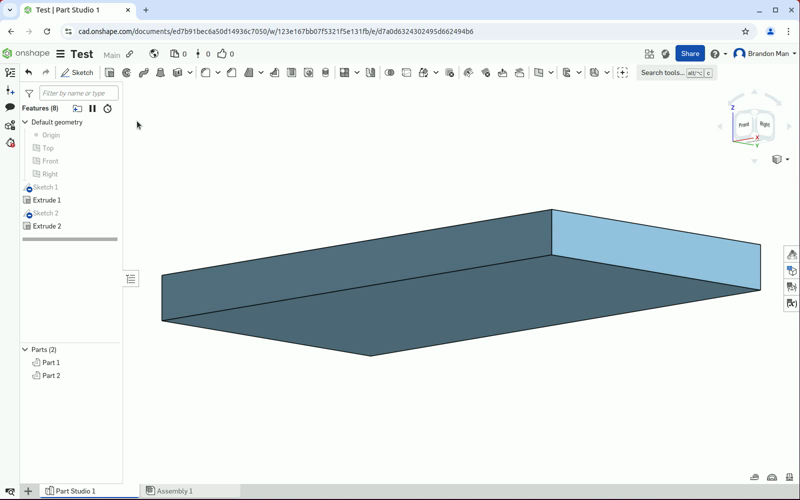
key(left, 3)
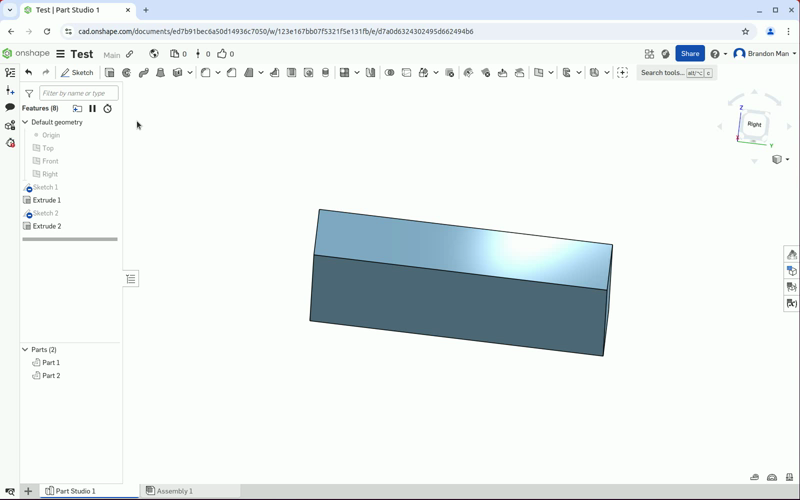
key(right, 3)
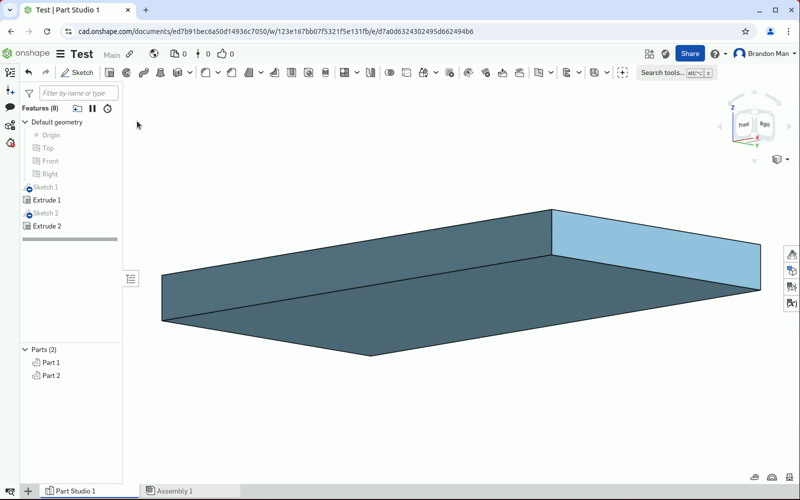
key(down, 3)
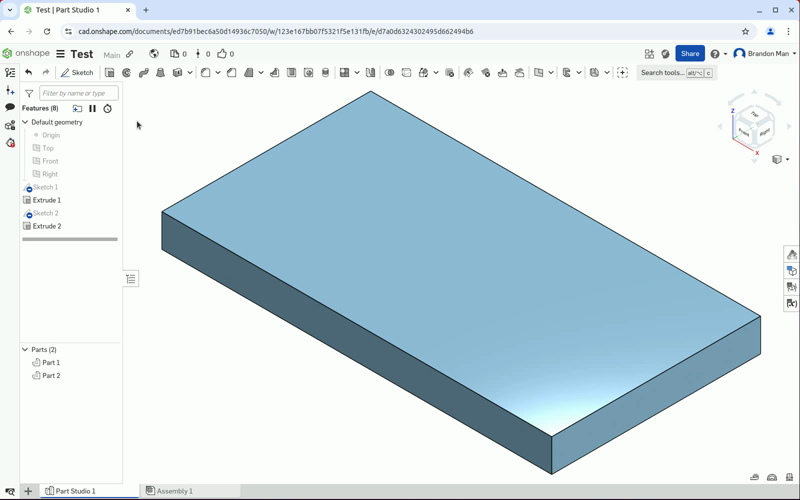
mouse_move(73, 189)
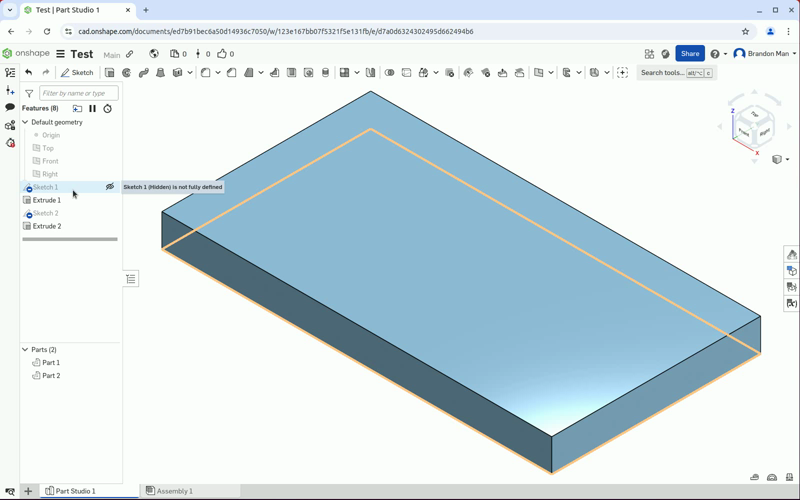
click(73, 189)